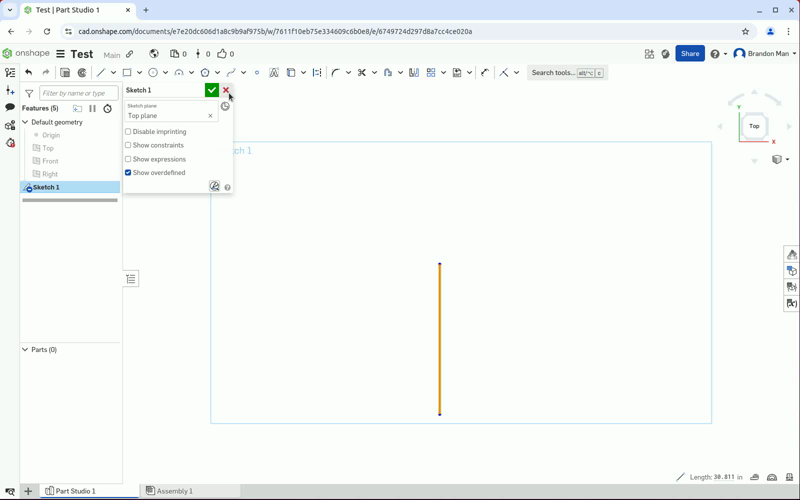
key(shift+h)
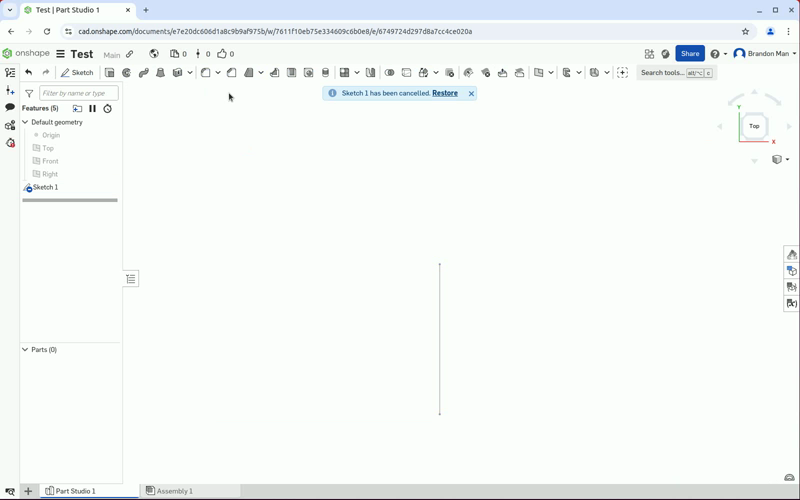
key(shift+s)
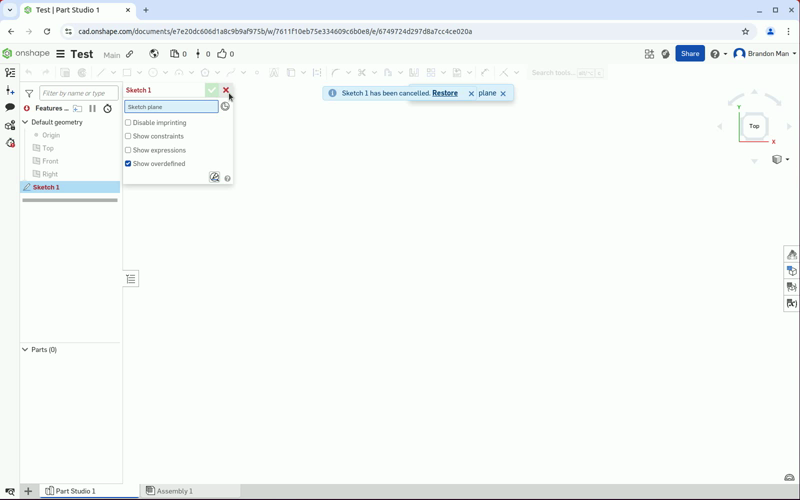
mouse_move(73, 150)
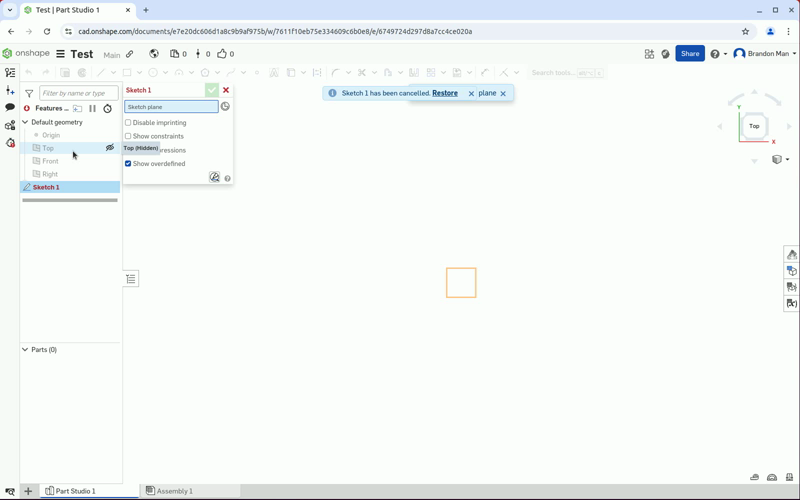
click(73, 150)
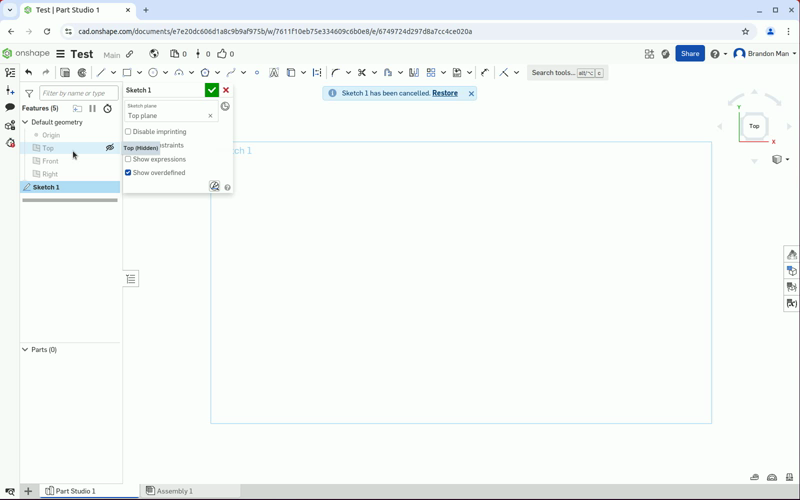
mouse_move(73, 352)
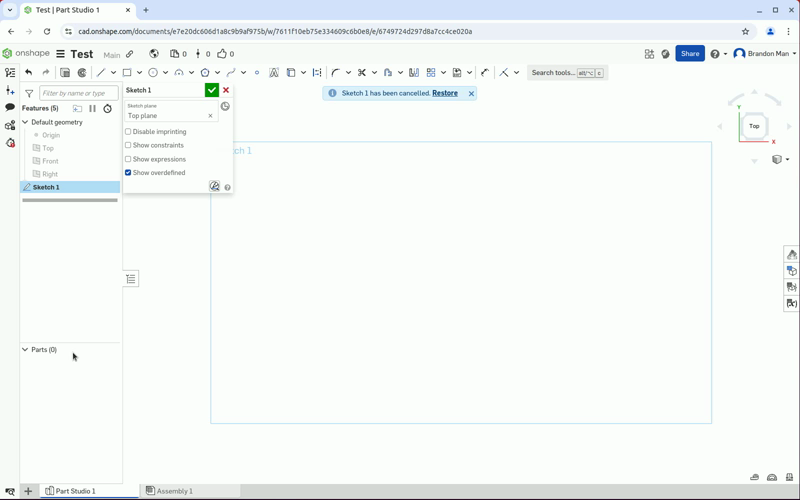
key(y)
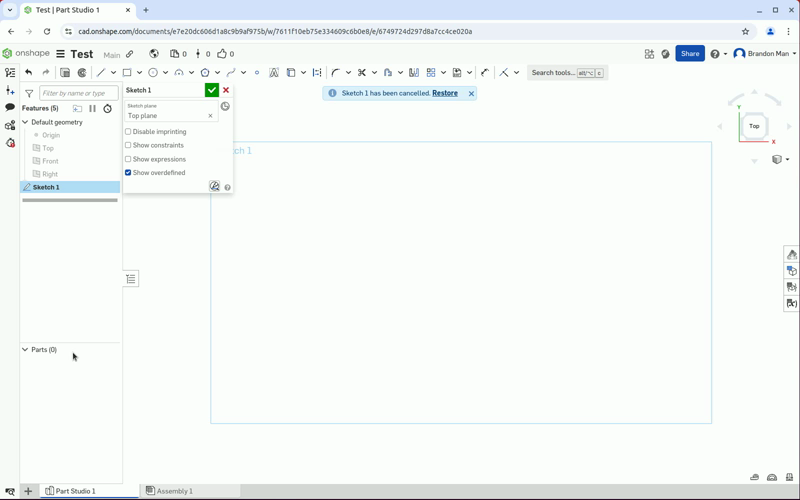
key(l)
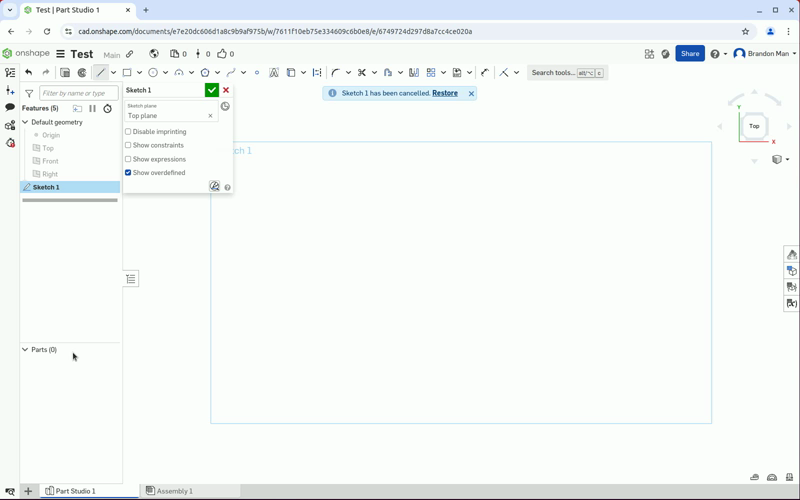
key_down(shift)
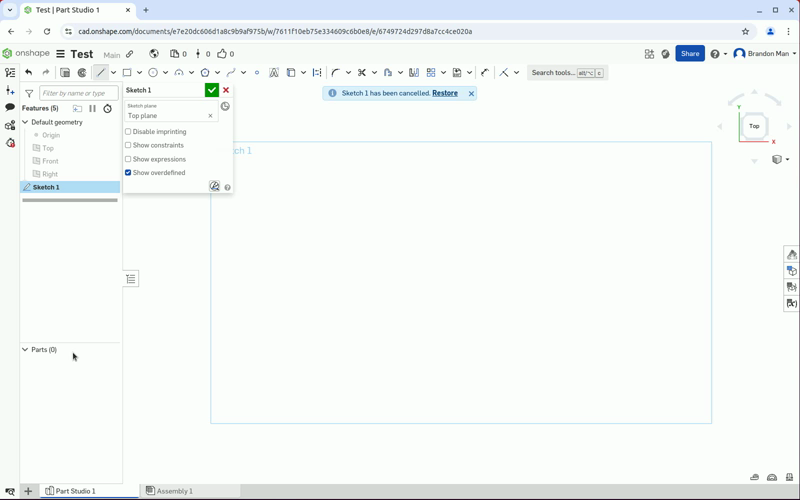
mouse_move(419, 261)
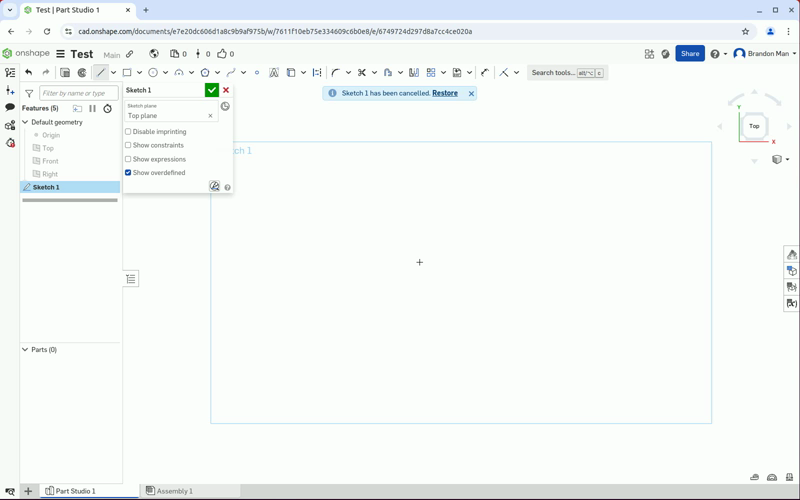
click(419, 261)
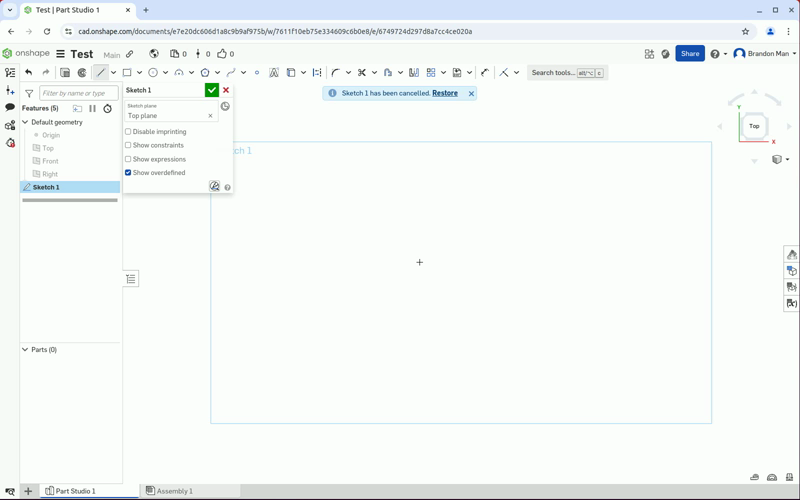
key_up(shift)
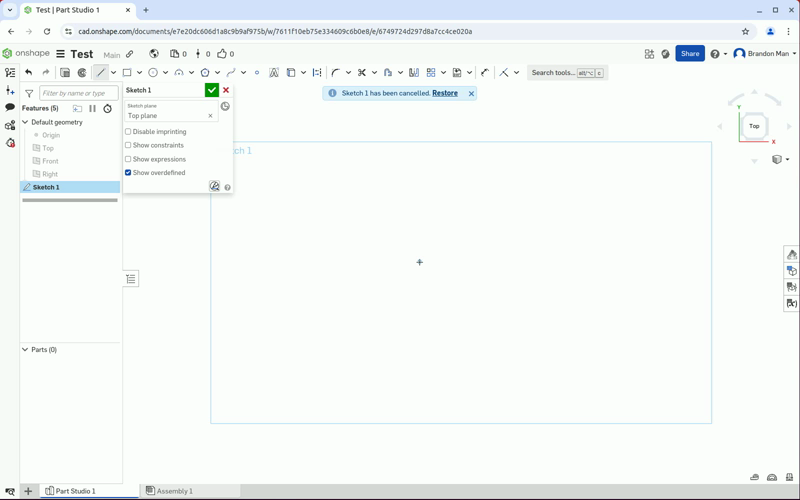
key_down(shift)
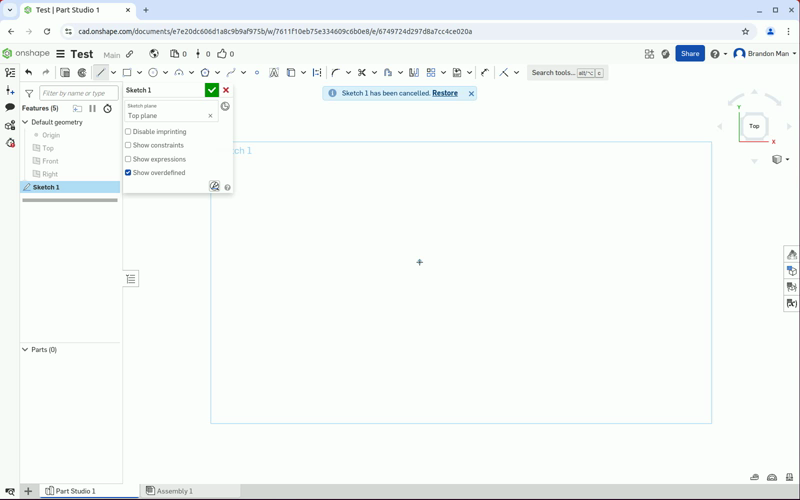
mouse_move(449, 261)
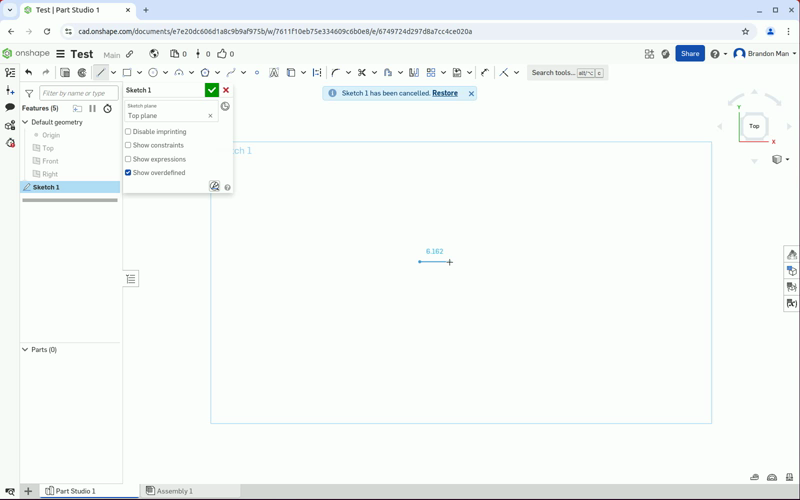
mouse_move(422, 307)
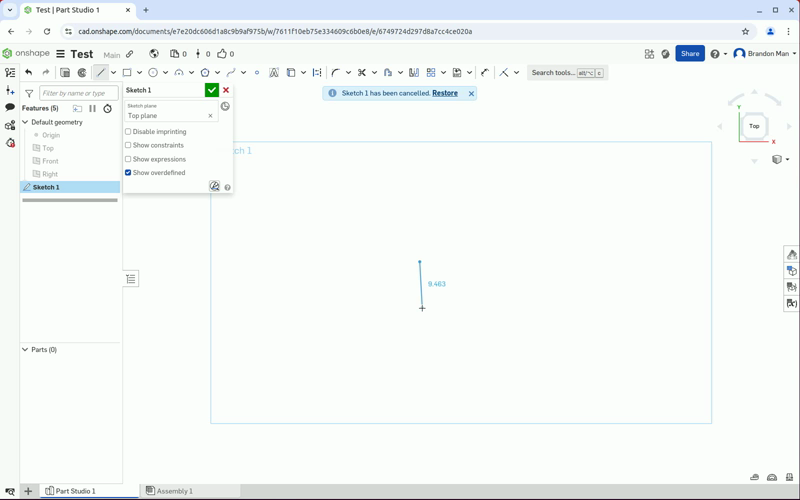
click(422, 307)
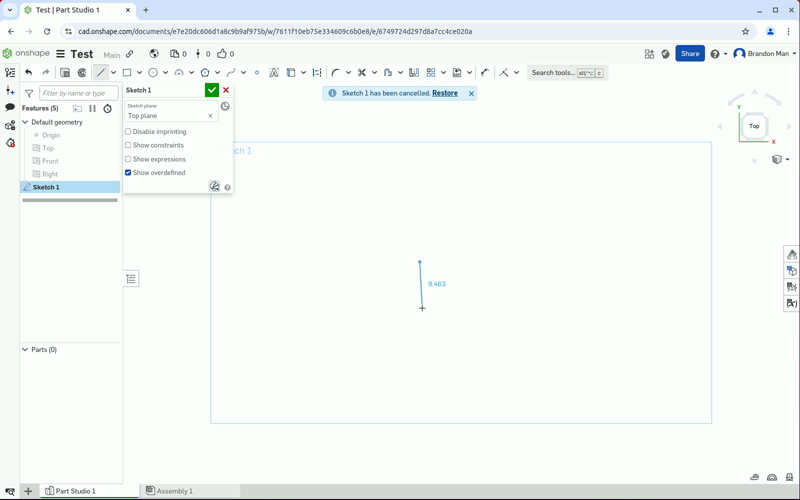
key_up(shift)
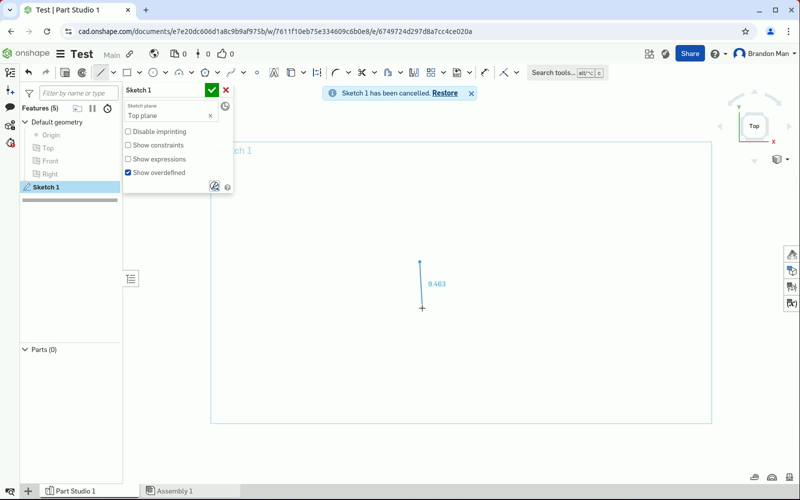
key_down(shift)
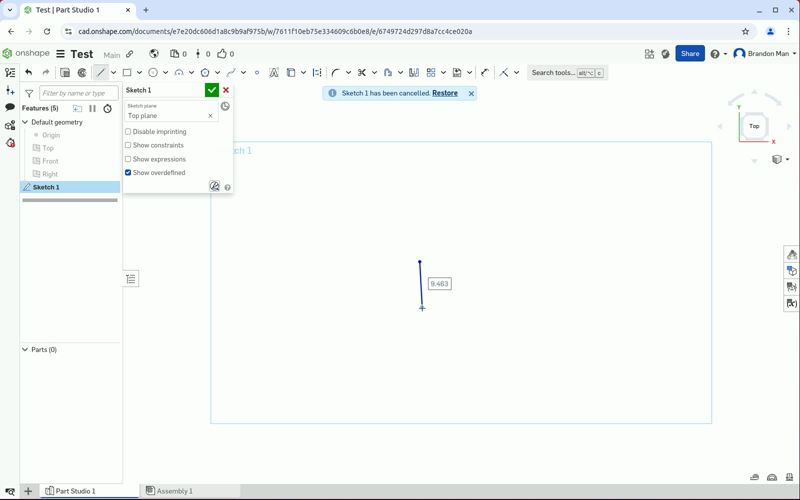
mouse_move(452, 307)
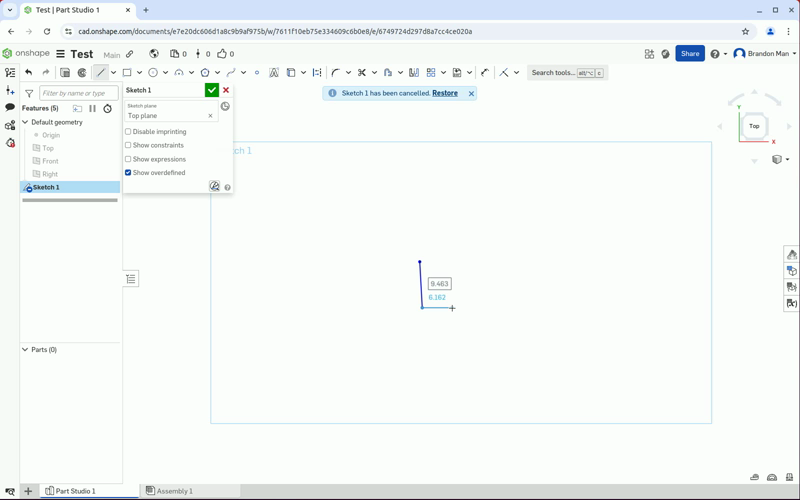
mouse_move(463, 329)
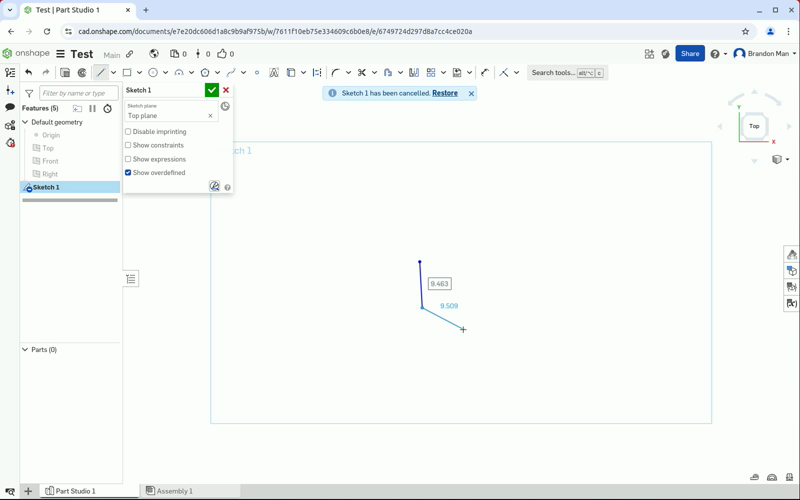
click(463, 329)
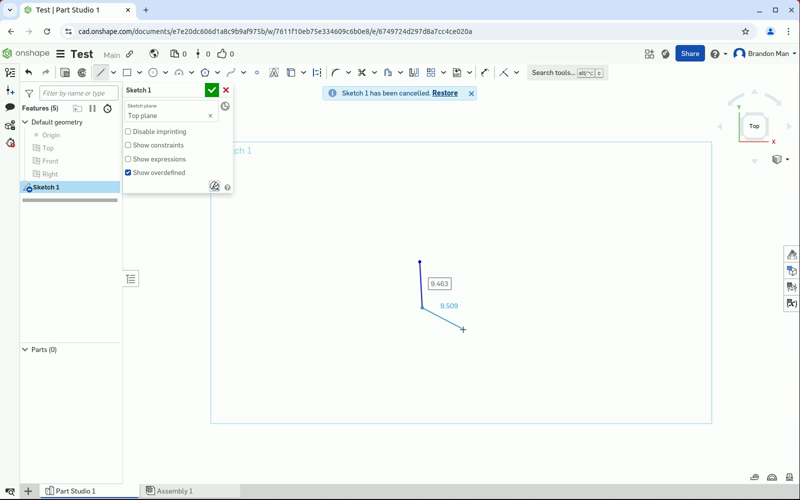
key_up(shift)
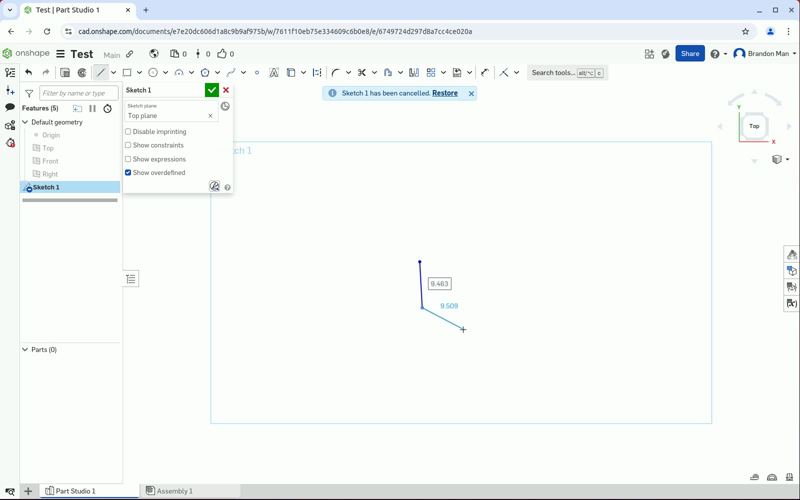
key_down(shift)
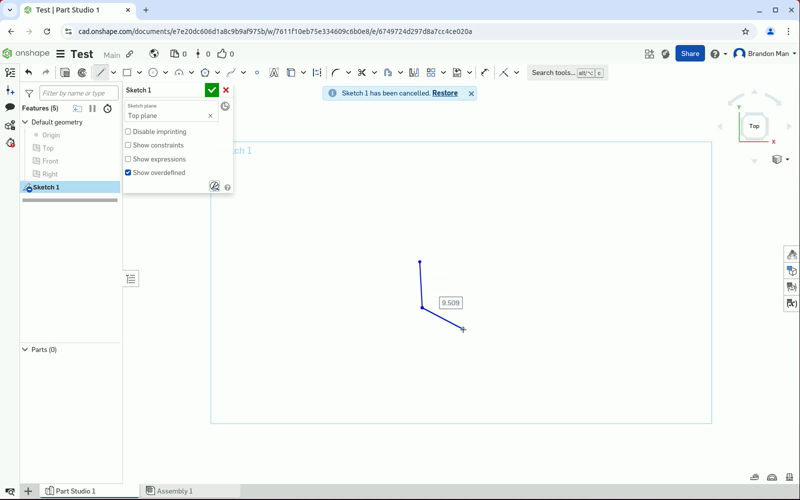
mouse_move(493, 329)
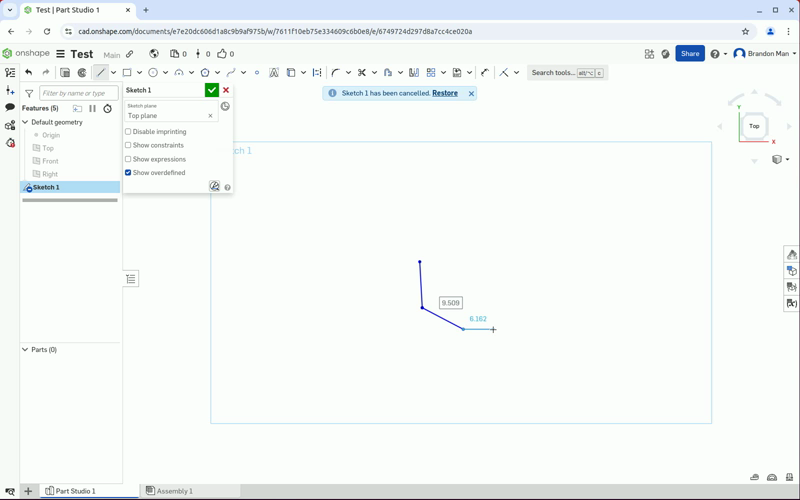
mouse_move(502, 304)
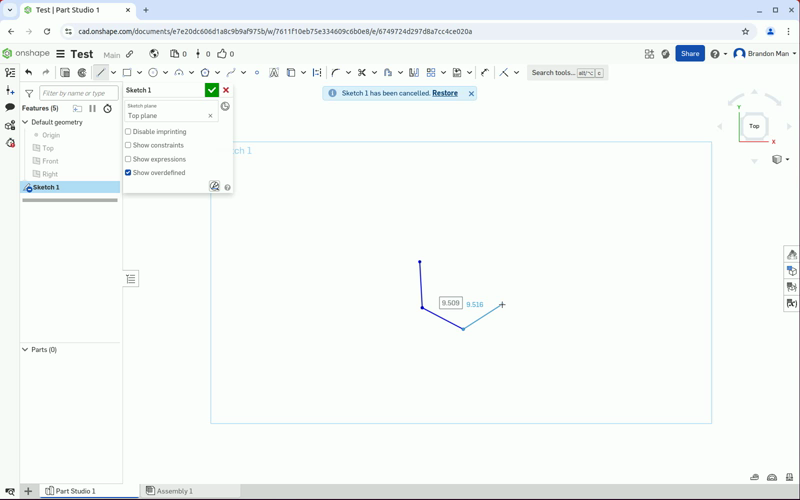
click(502, 304)
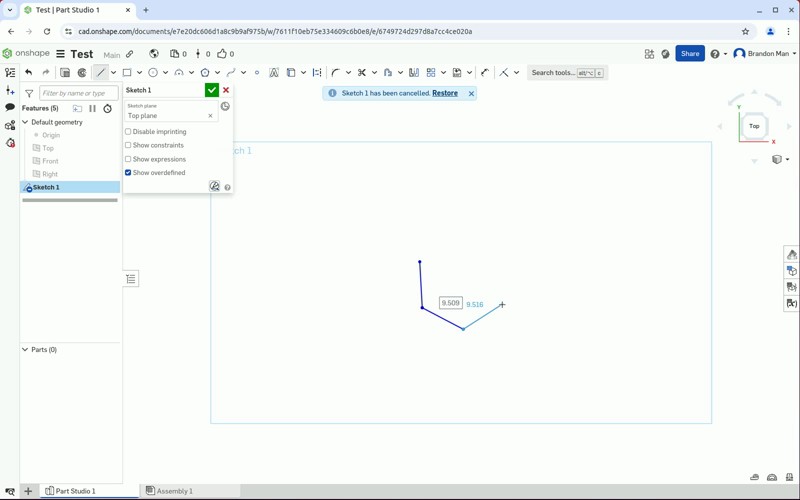
key_up(shift)
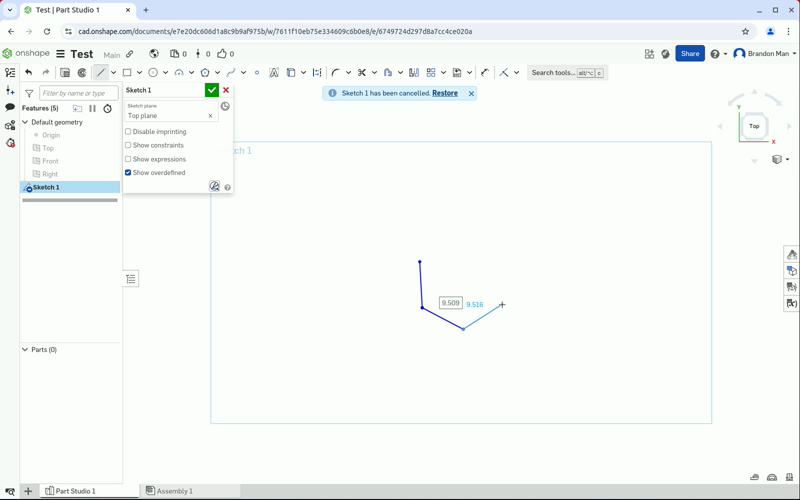
key_down(shift)
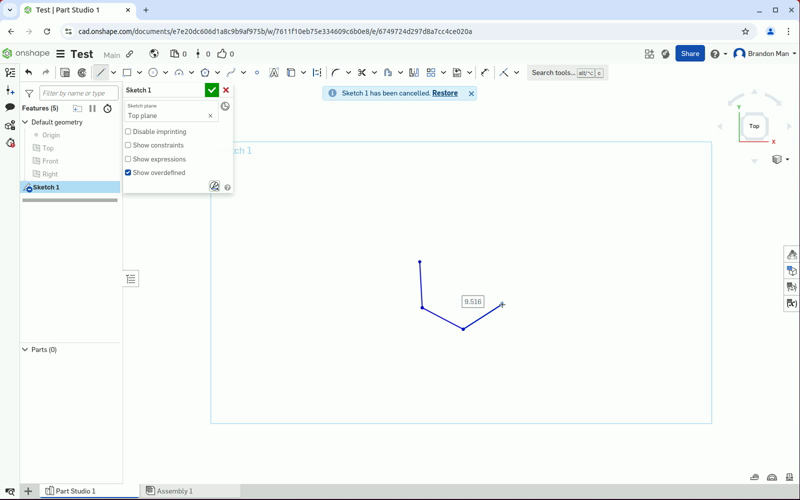
mouse_move(532, 304)
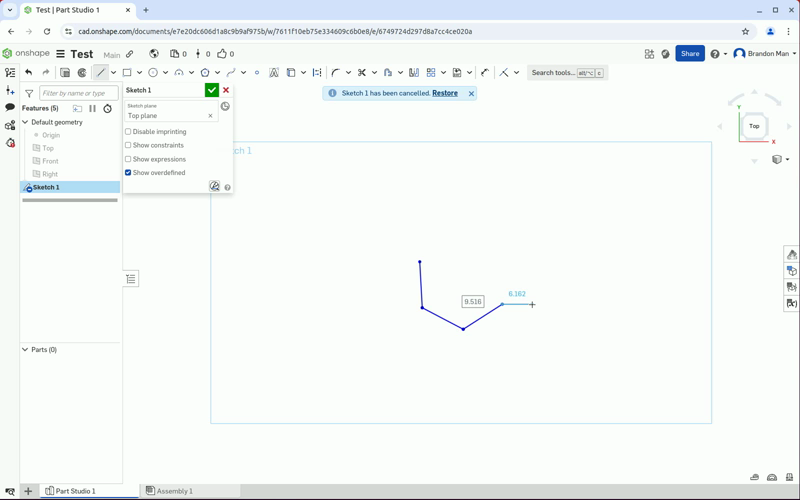
mouse_move(499, 258)
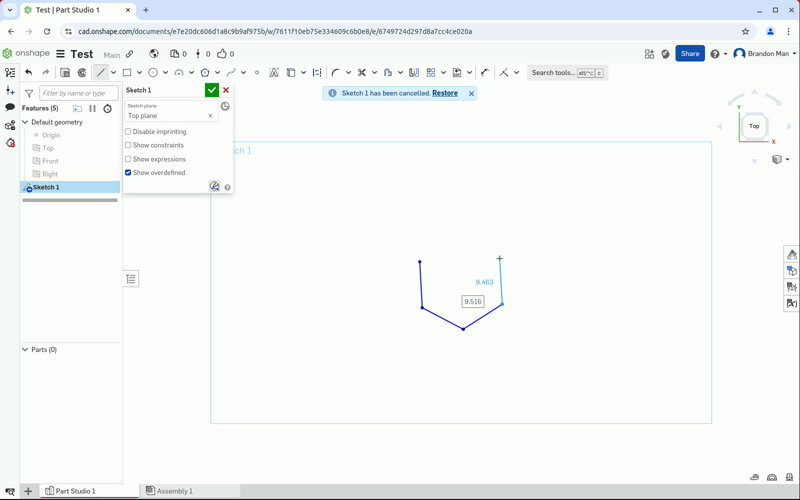
click(499, 258)
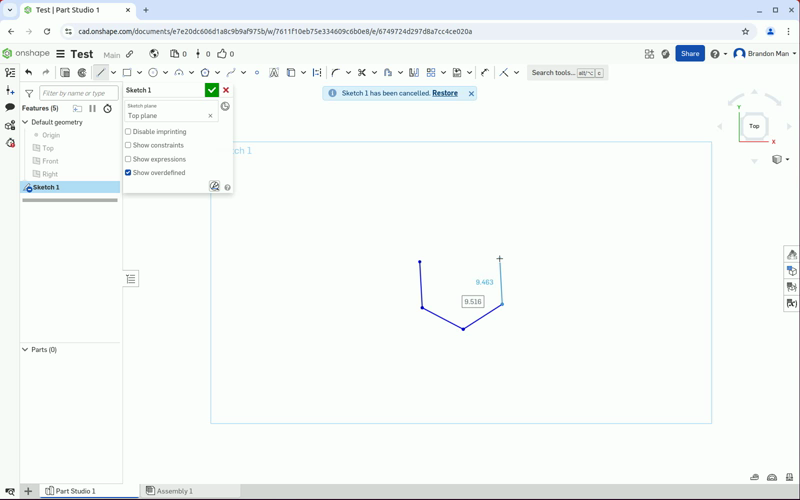
key_up(shift)
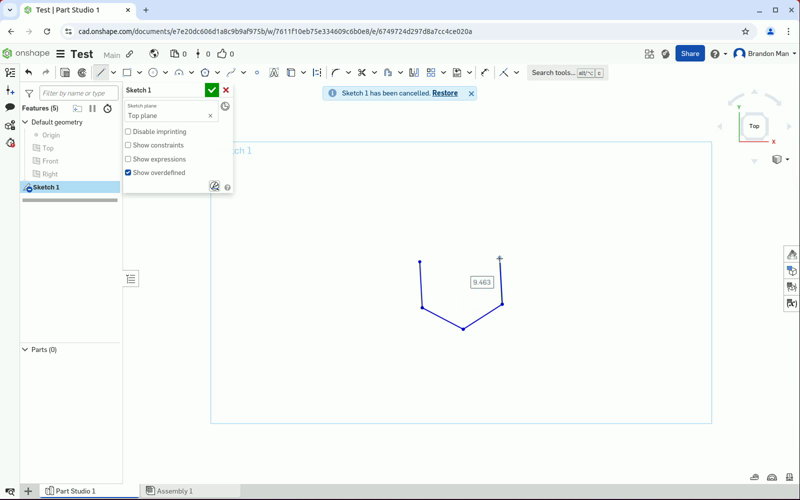
key_down(shift)
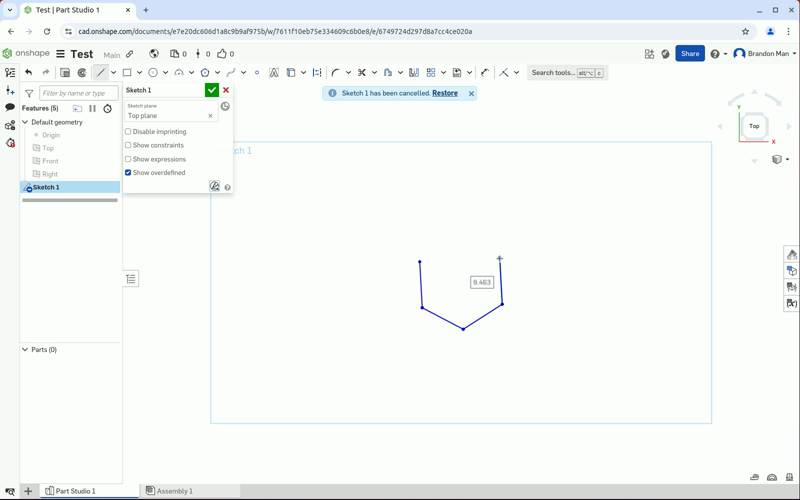
mouse_move(529, 258)
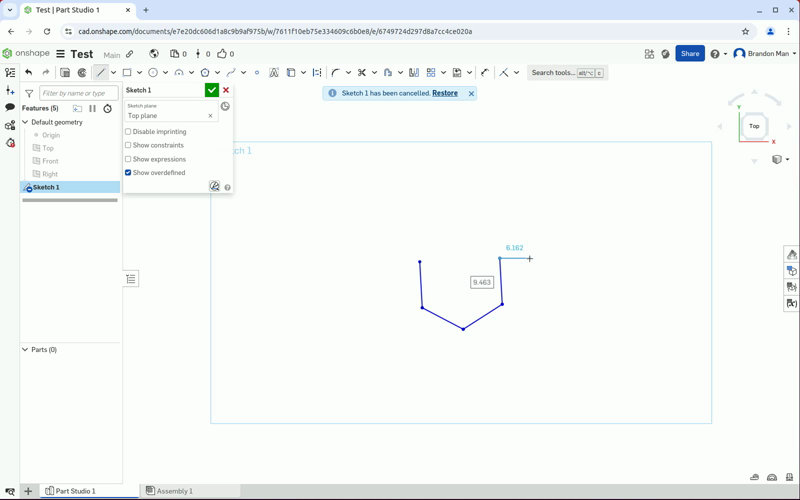
mouse_move(458, 236)
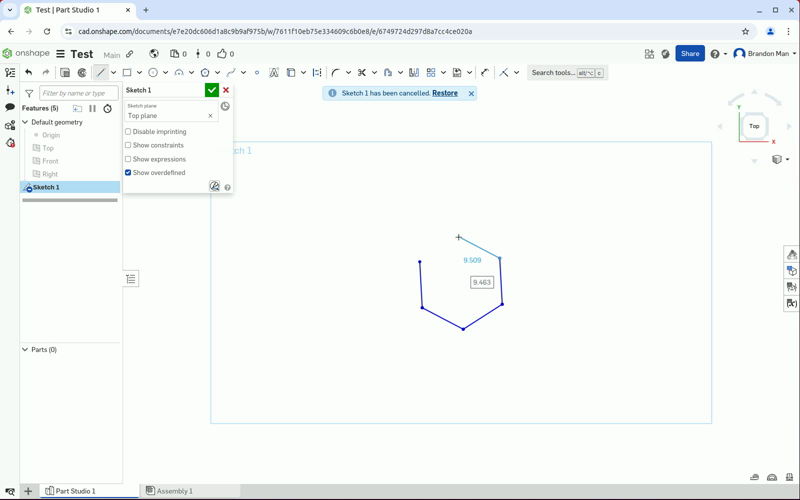
click(458, 236)
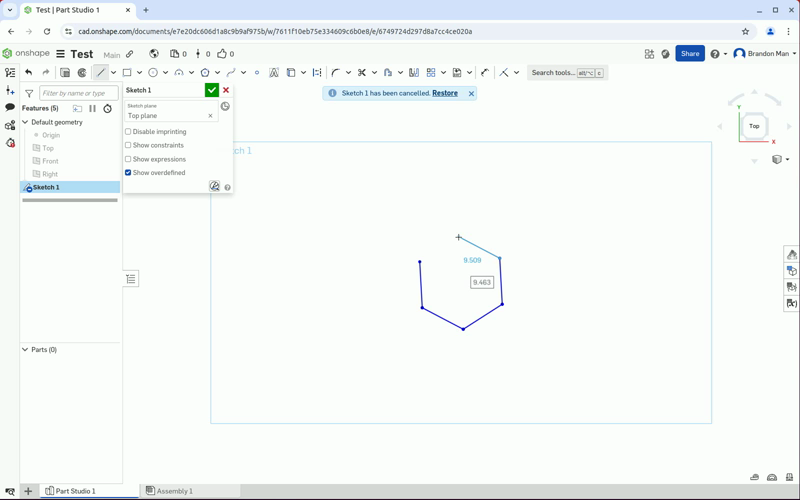
key_up(shift)
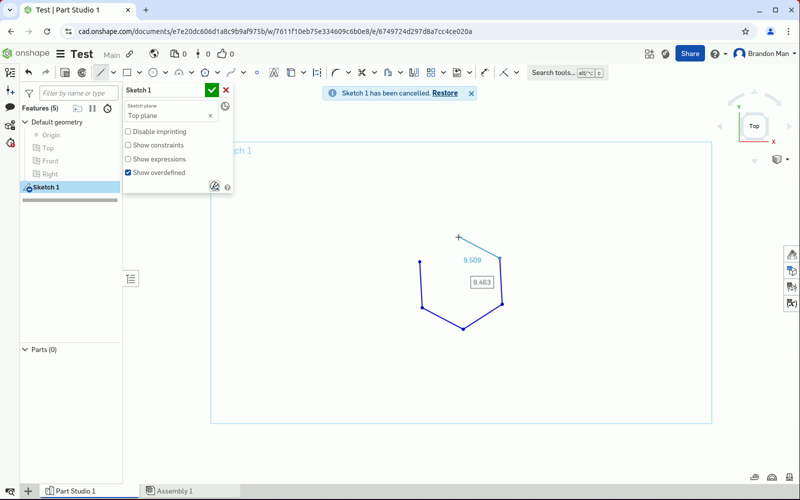
mouse_move(489, 236)
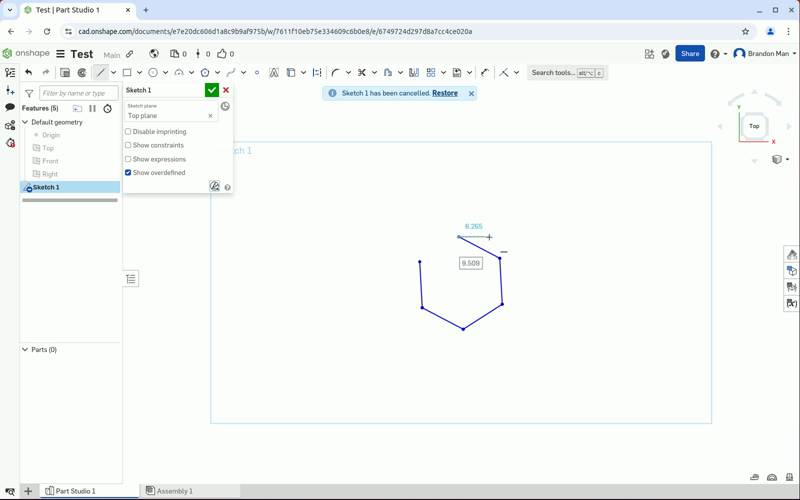
key_down(shift)
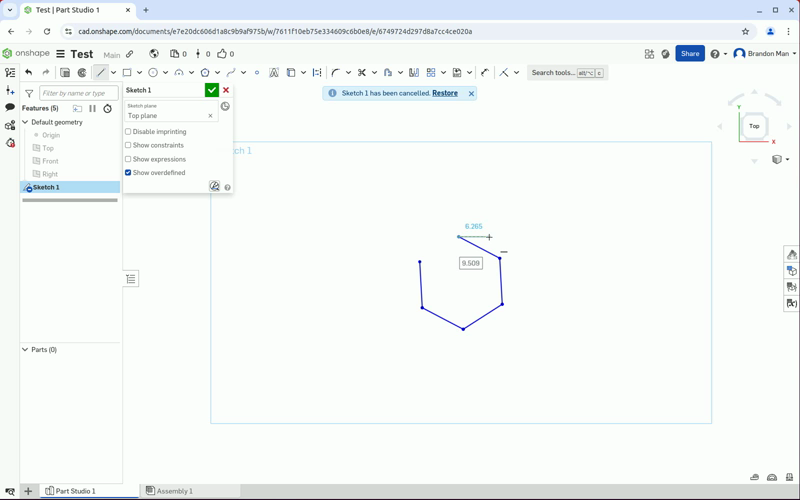
mouse_move(419, 261)
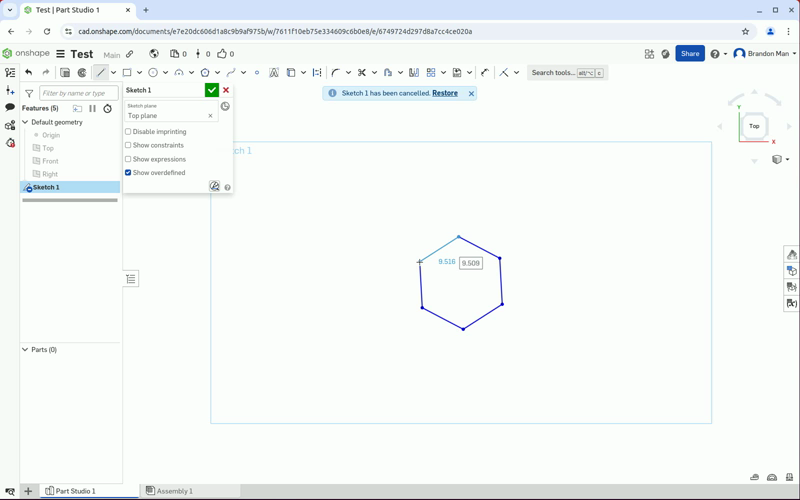
key_up(shift)
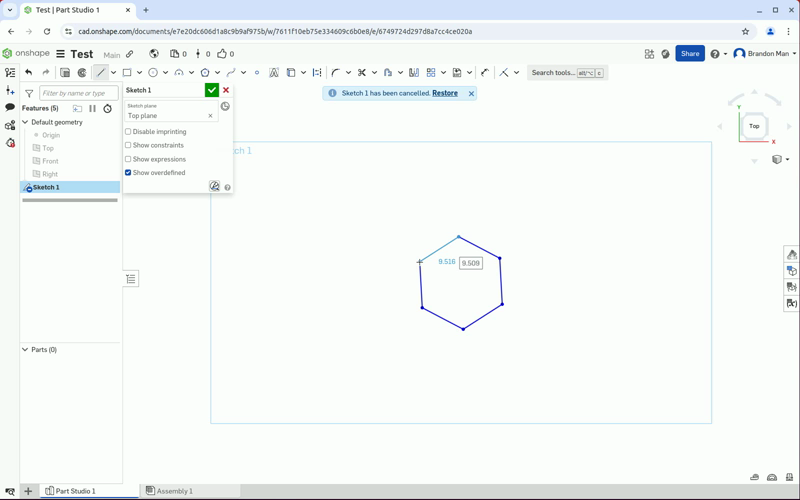
click(419, 261)
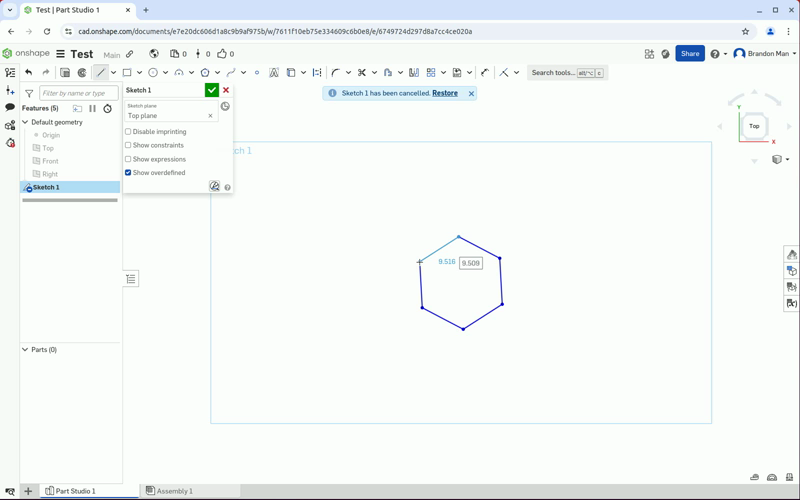
key(esc)
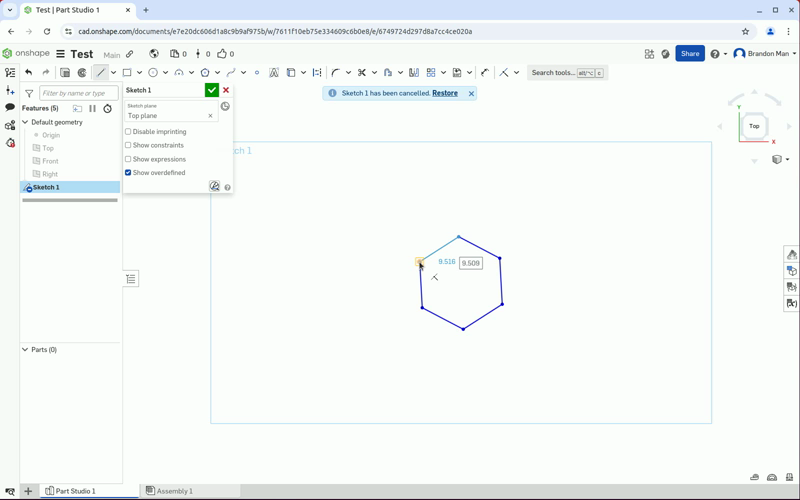
mouse_move(458, 308)
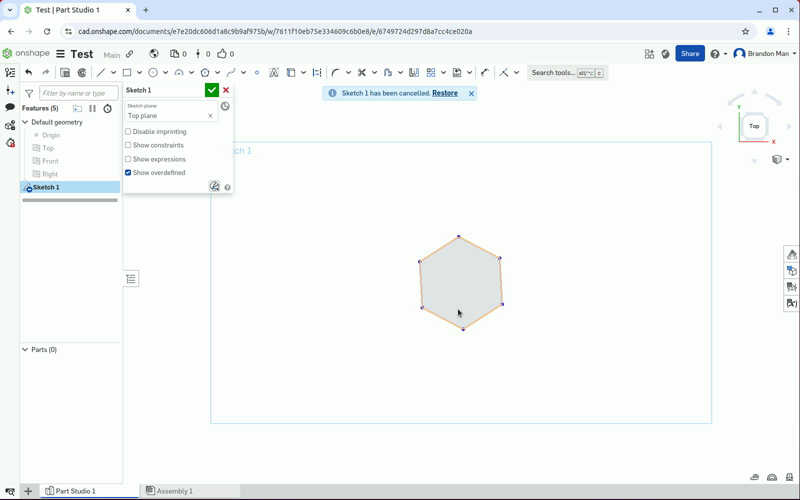
click(458, 308)
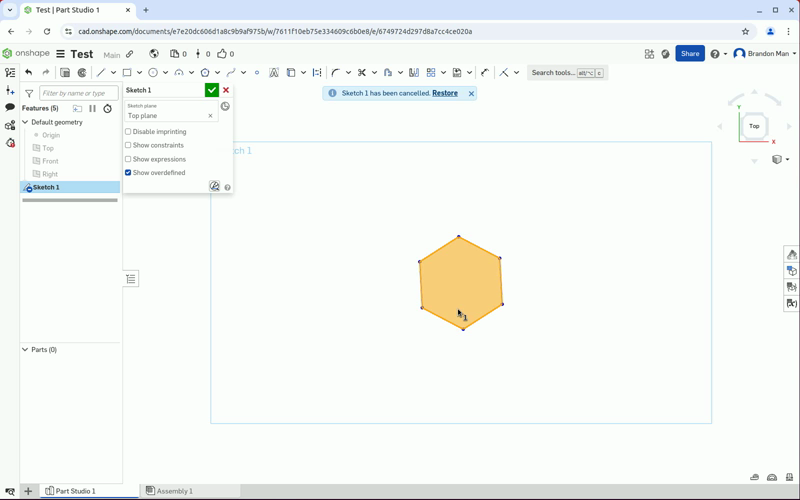
mouse_move(73, 352)
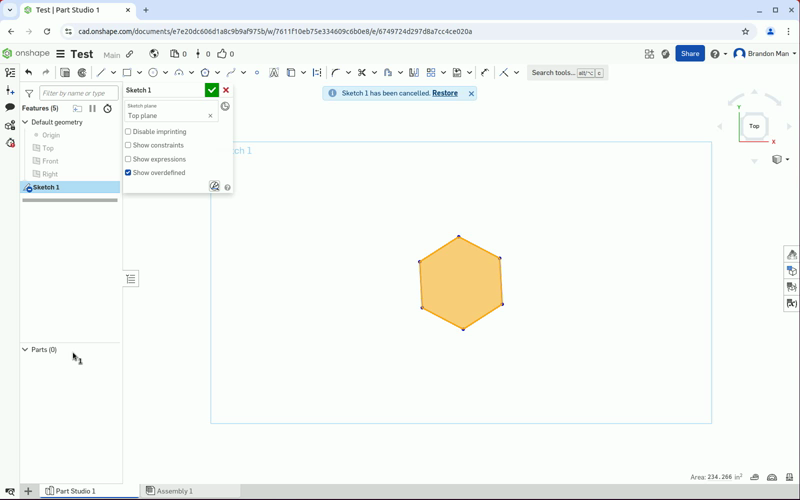
key(shift+y)
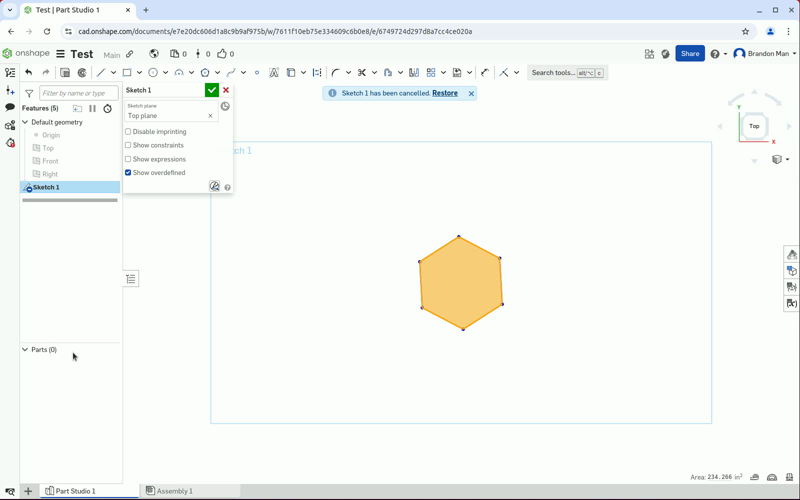
key(shift+e)
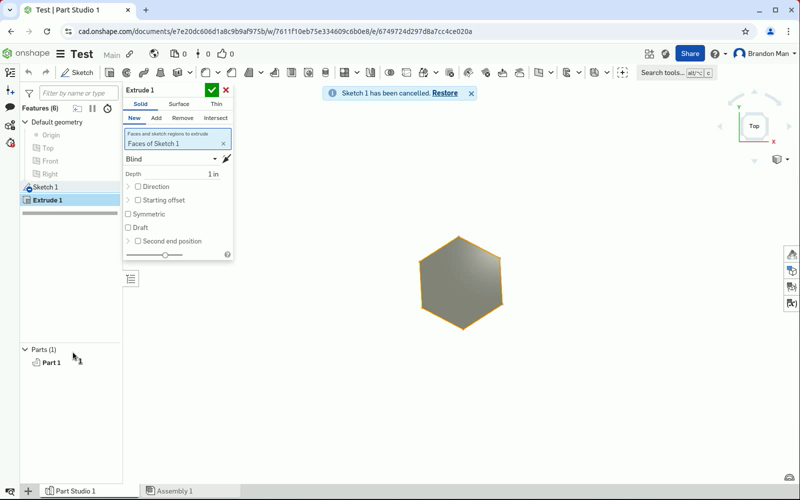
mouse_move(143, 106)
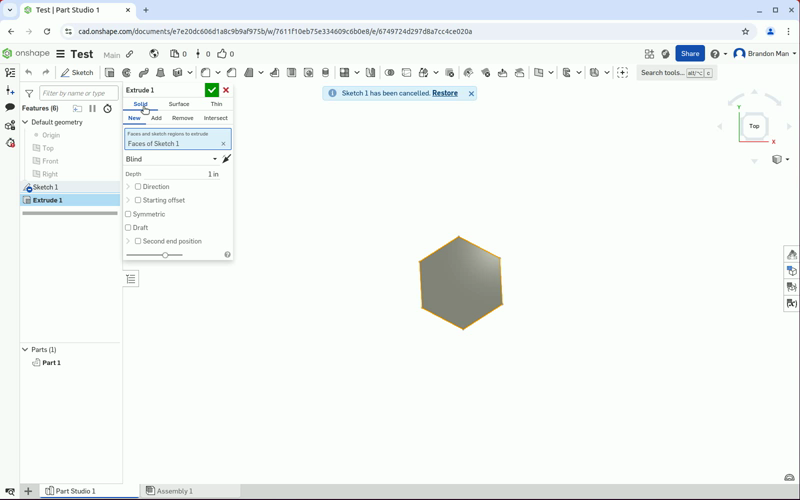
click(143, 106)
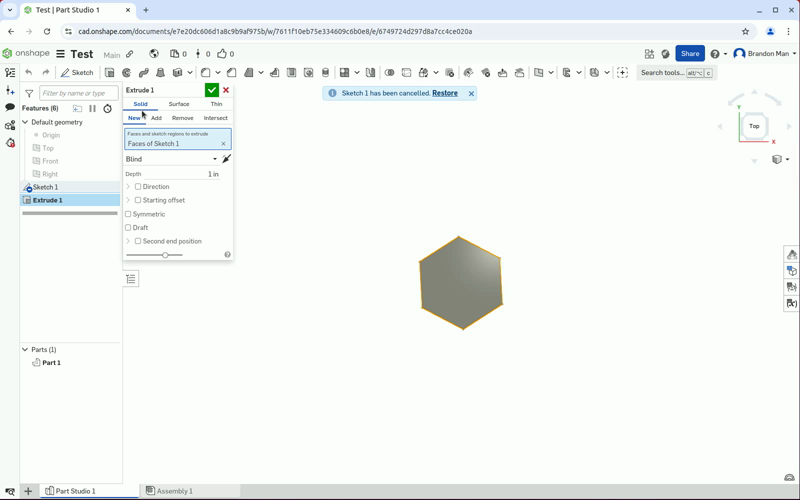
mouse_move(137, 120)
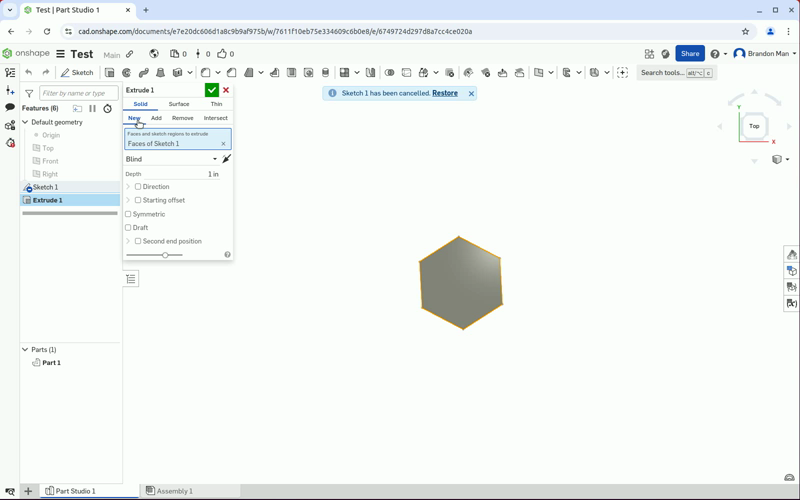
click(137, 120)
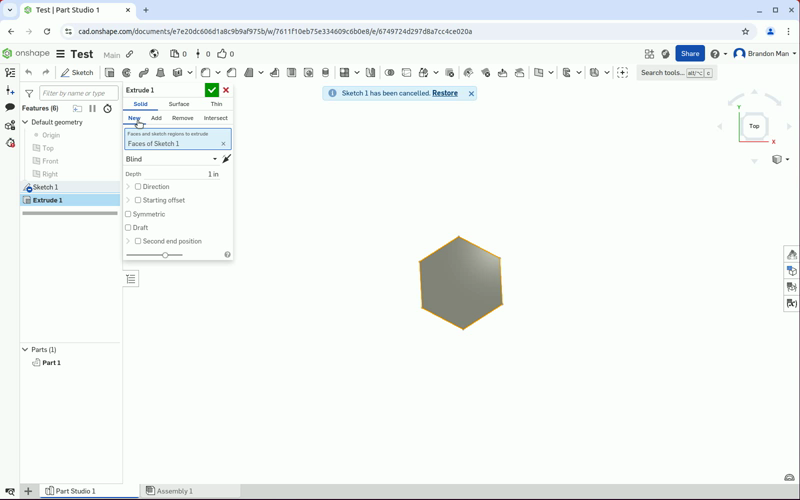
key(tab, 4)
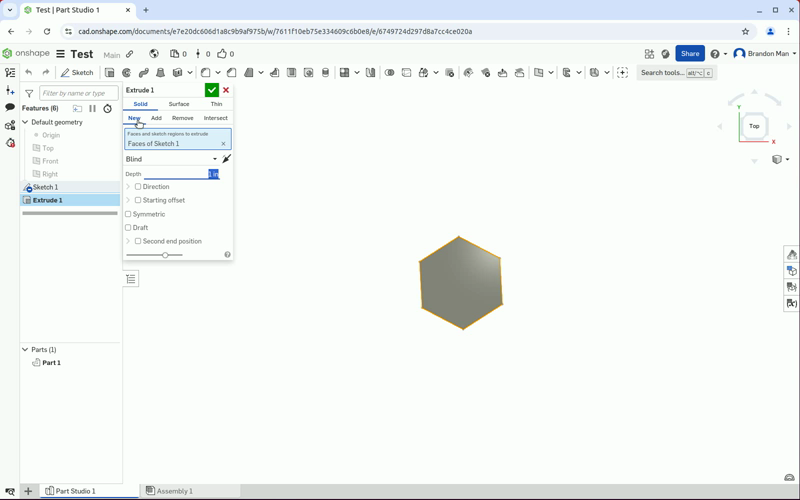
text(-23.108)
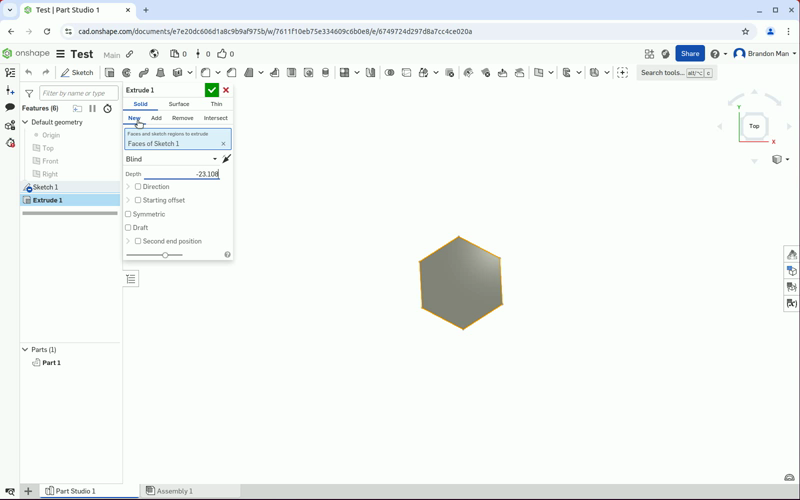
key(enter)
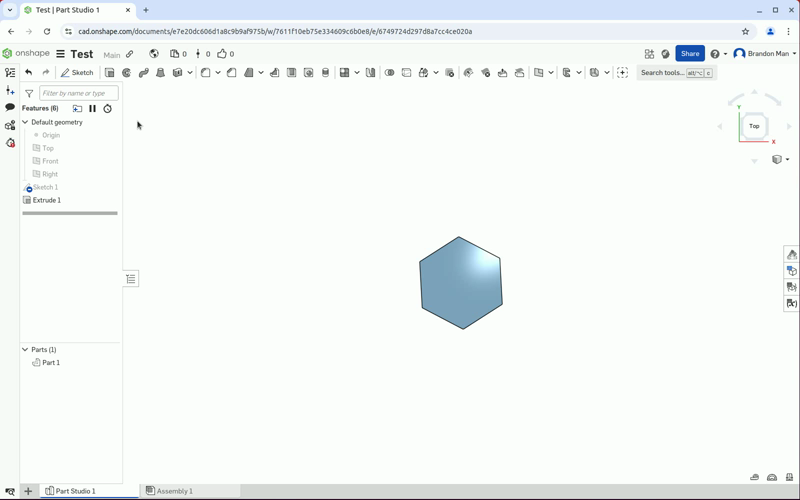
key(shift+h)
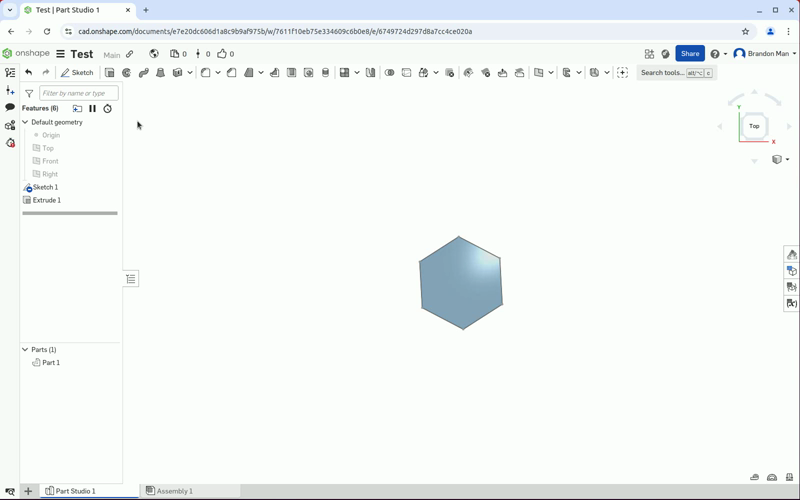
key(shift+h)
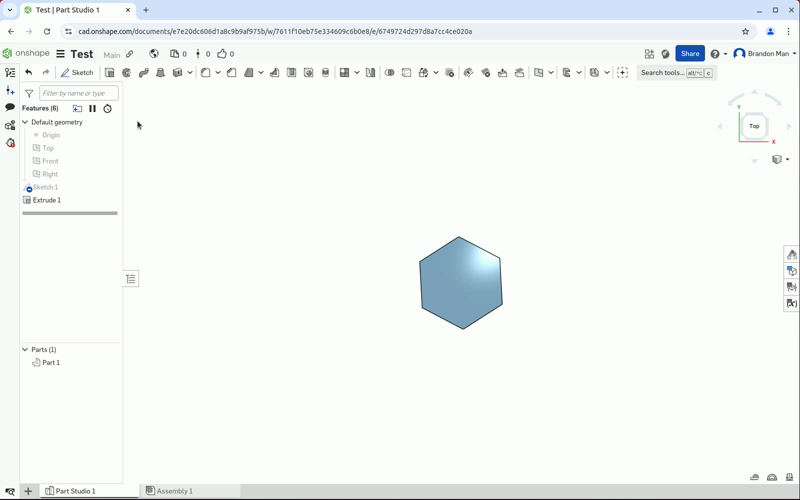
mouse_move(73, 189)
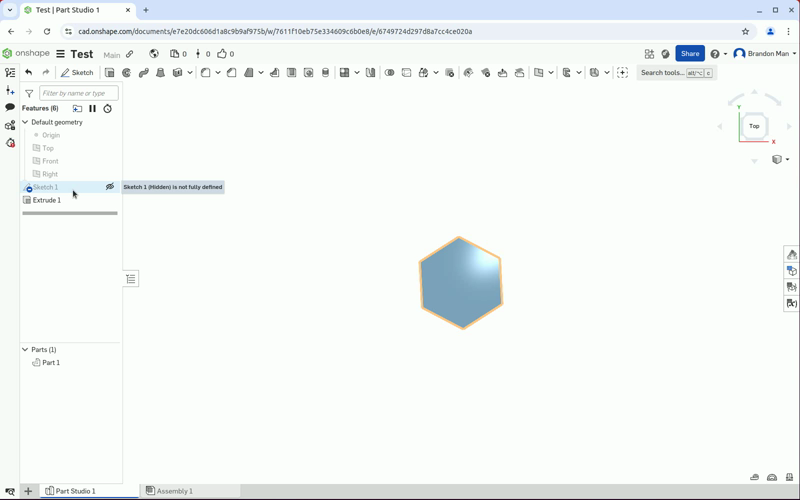
click(73, 189)
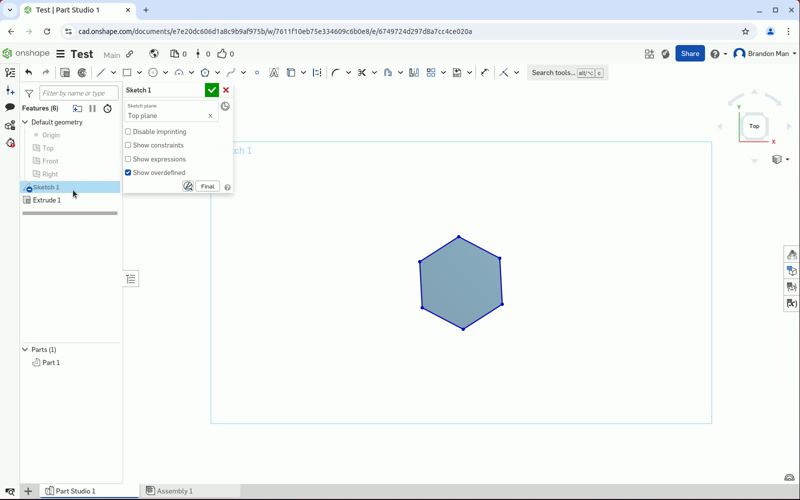
mouse_move(229, 92)
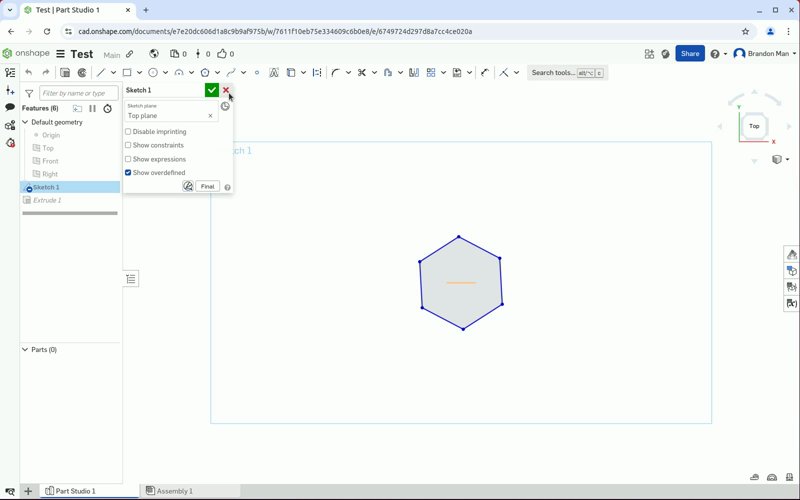
click(229, 92)
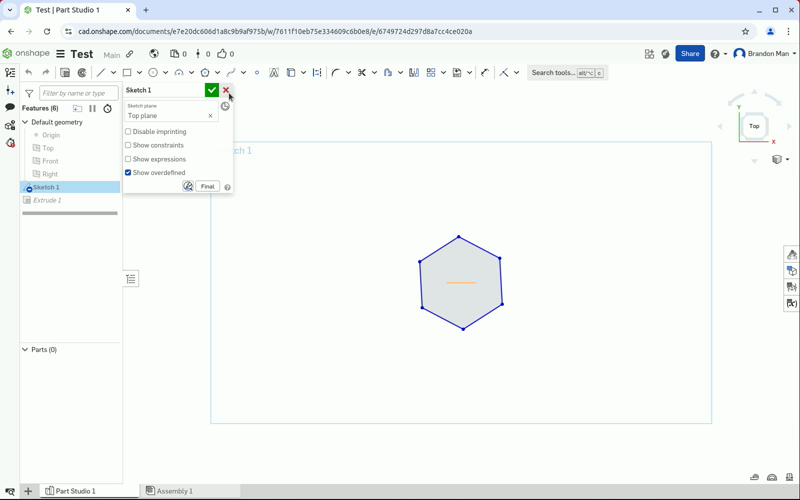
key(shift+s)
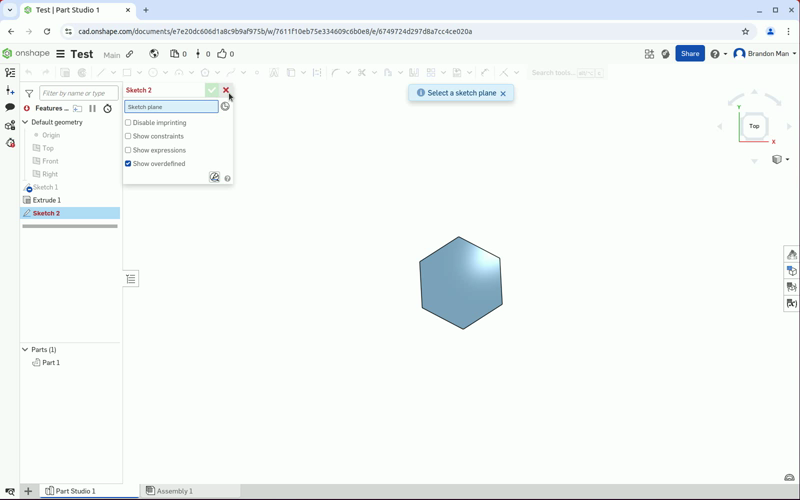
mouse_move(73, 150)
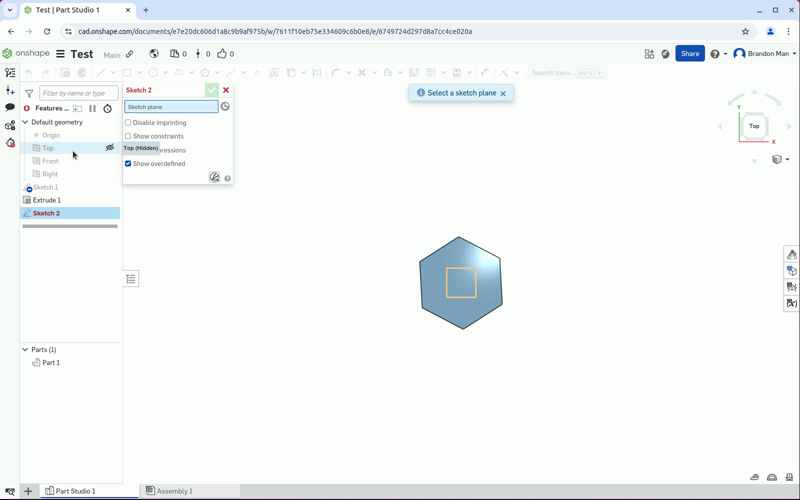
click(73, 150)
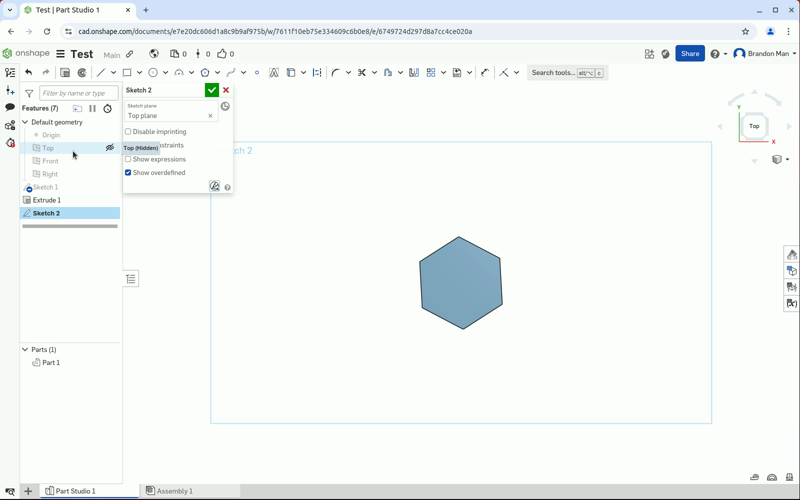
mouse_move(73, 352)
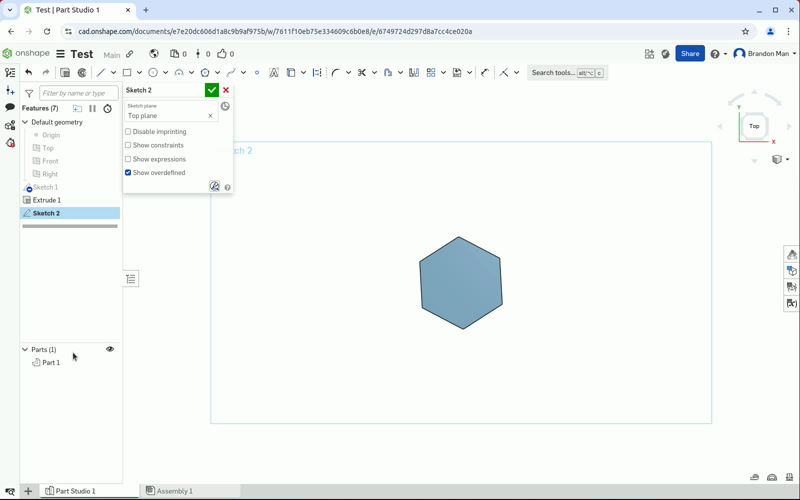
key(y)
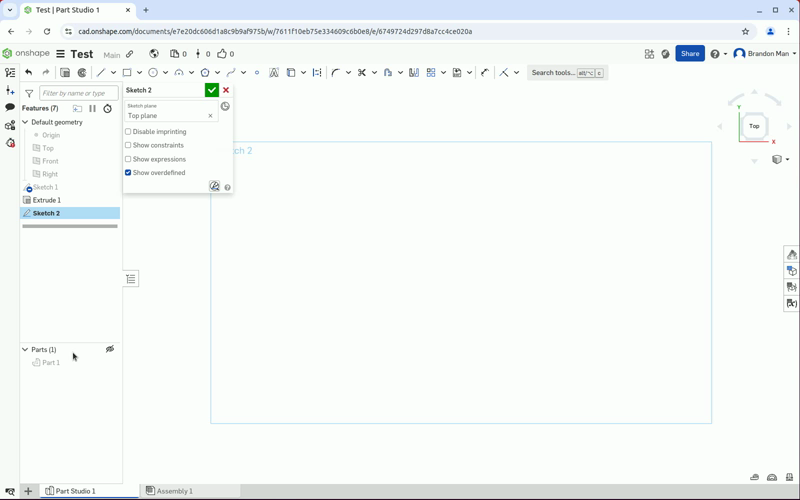
key(c)
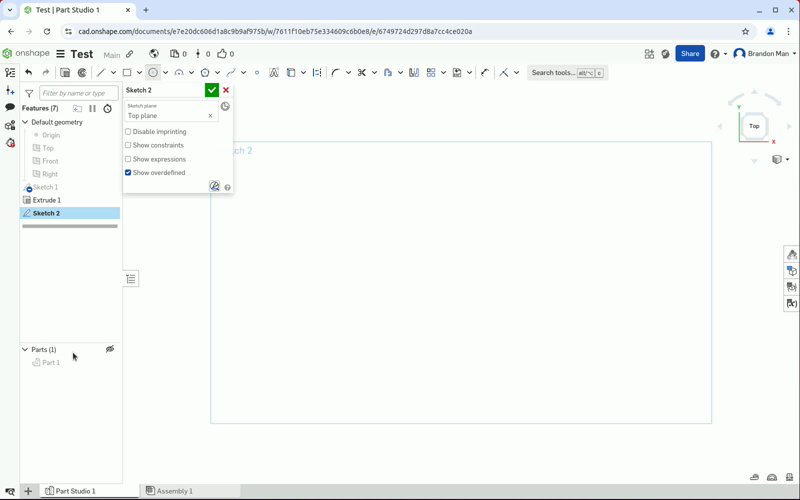
key_down(shift)
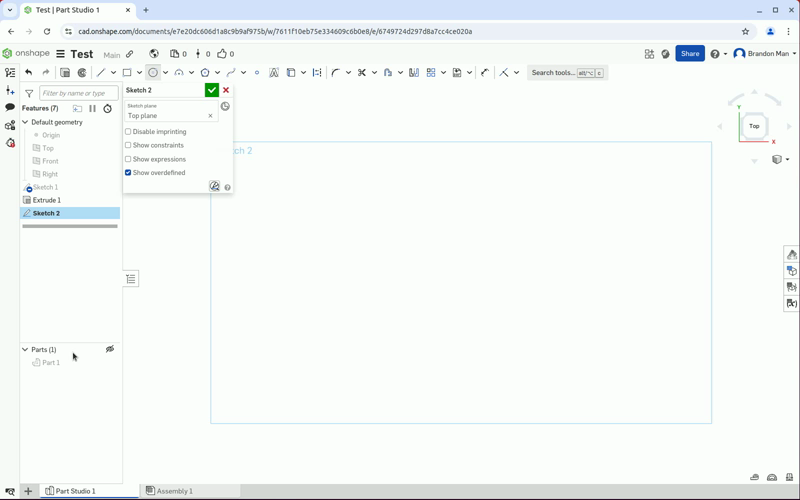
mouse_move(460, 282)
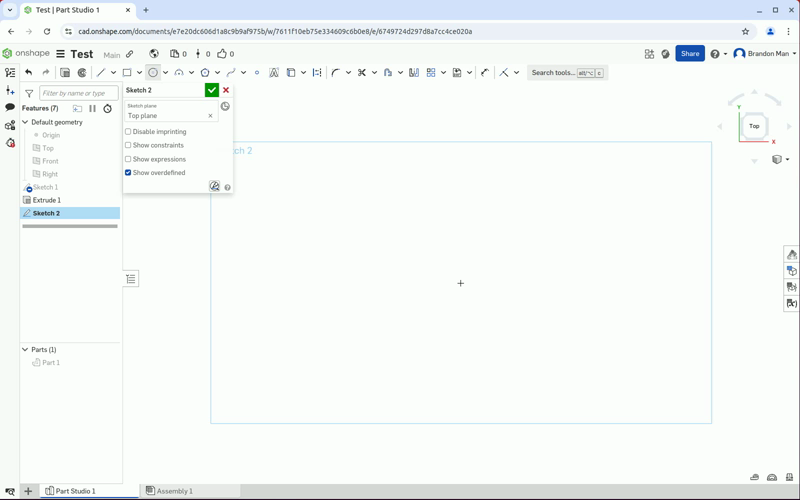
click(460, 282)
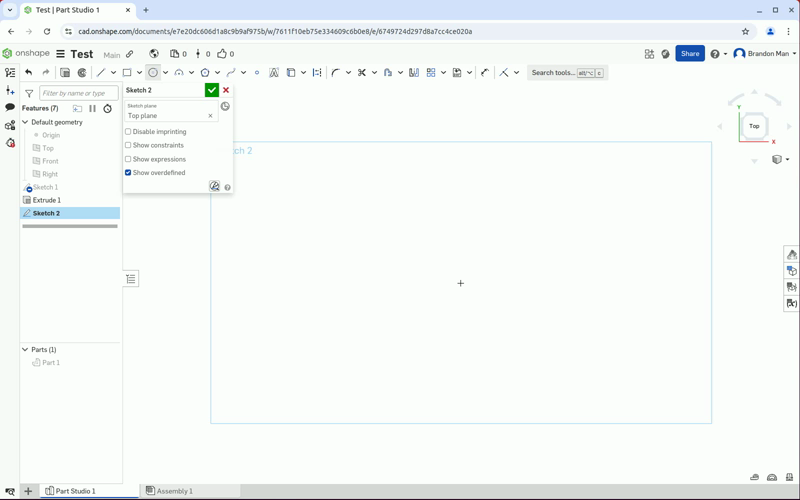
key_up(shift)
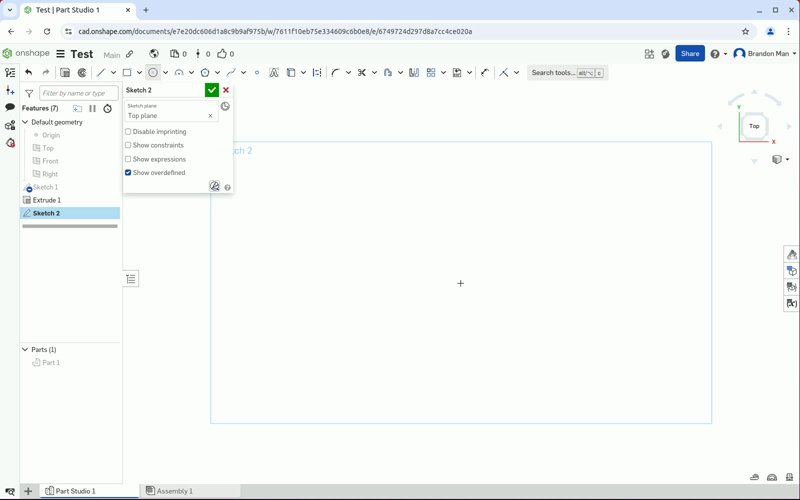
mouse_move(480, 282)
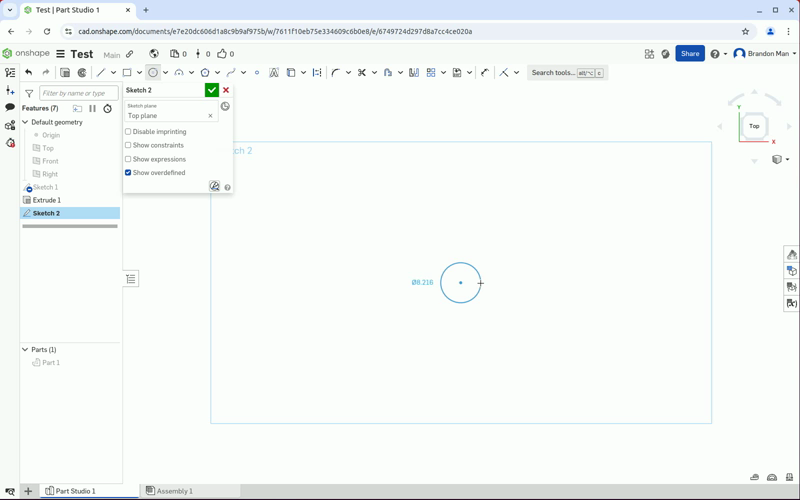
click(480, 282)
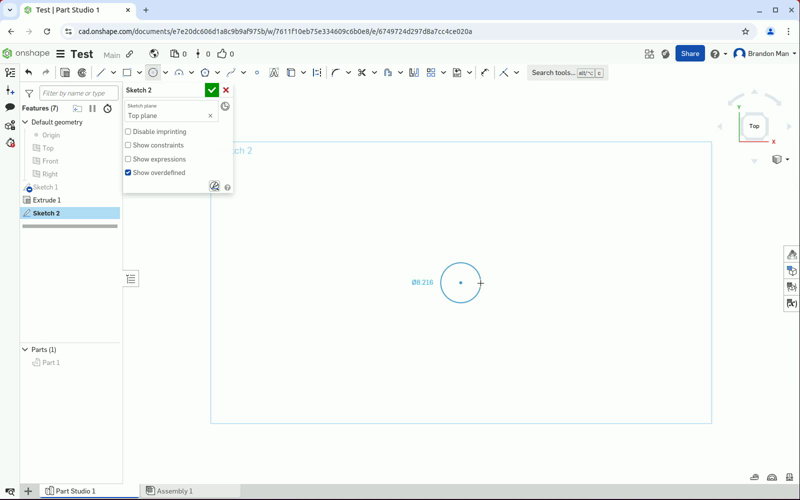
key(esc)
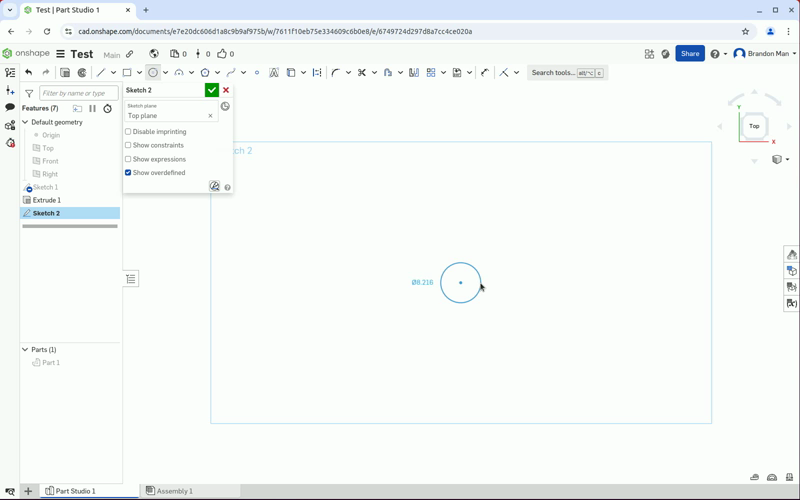
mouse_move(459, 270)
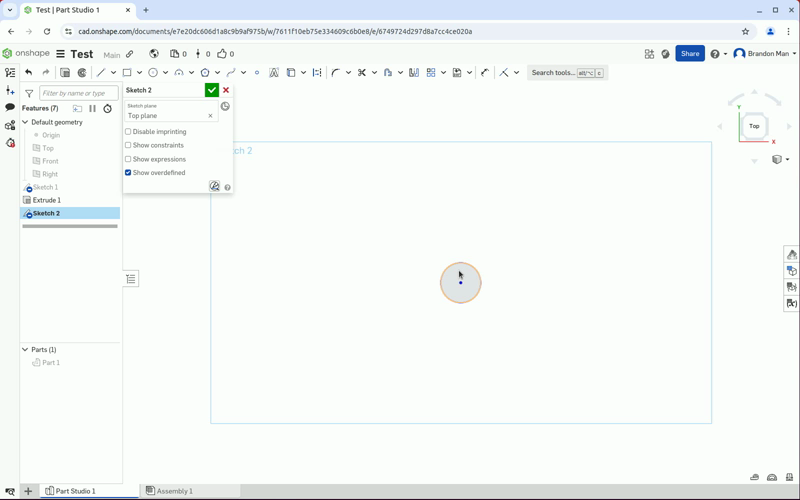
scroll(6)
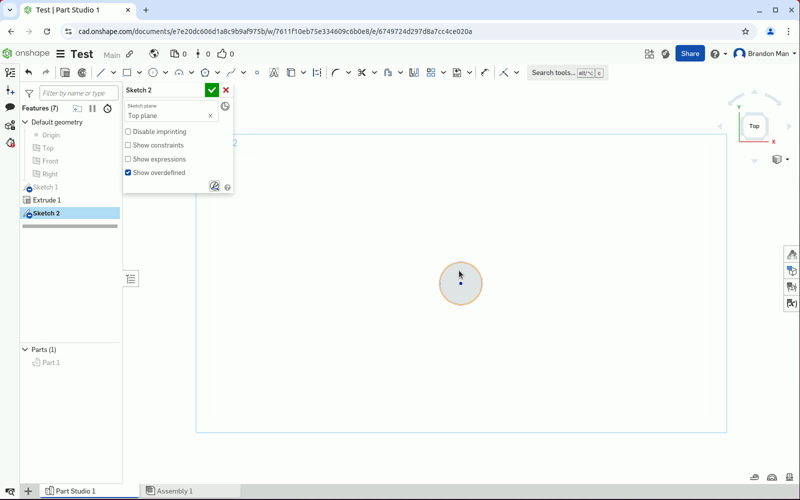
scroll(6)
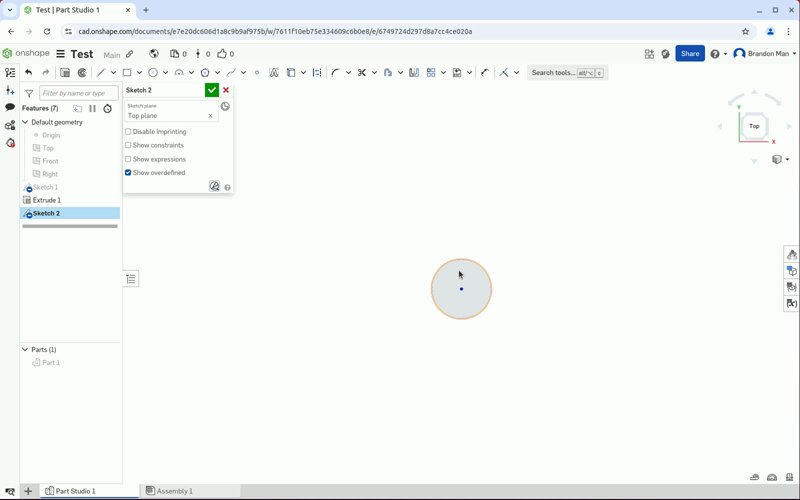
scroll(6)
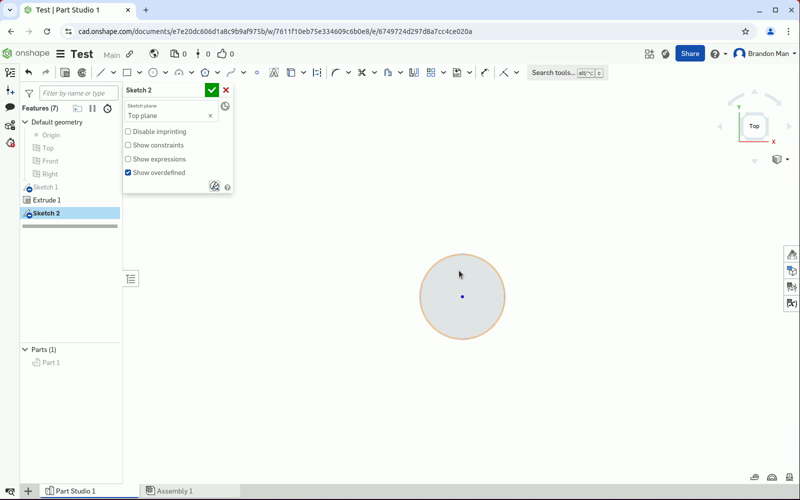
scroll(6)
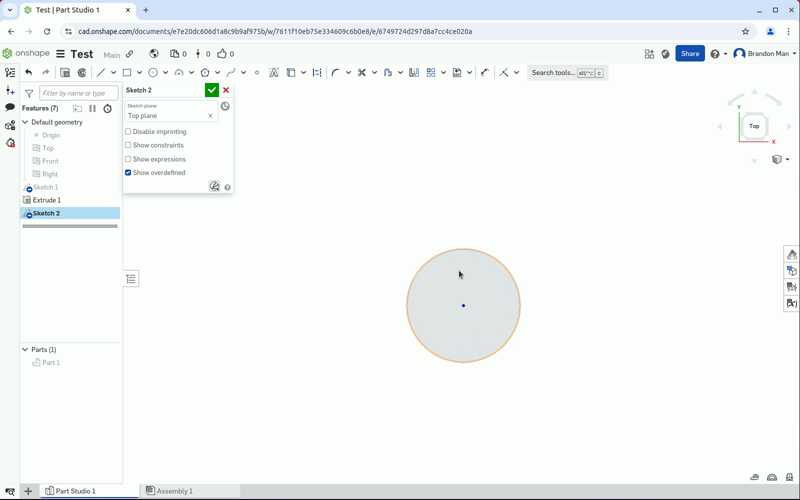
scroll(6)
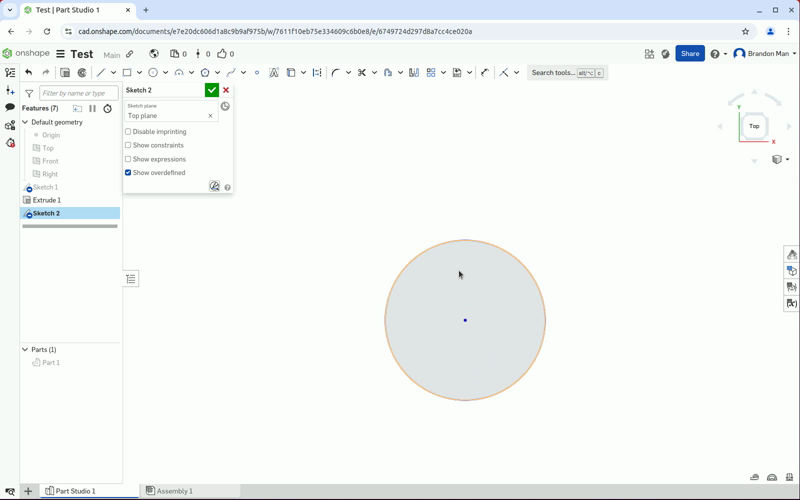
scroll(6)
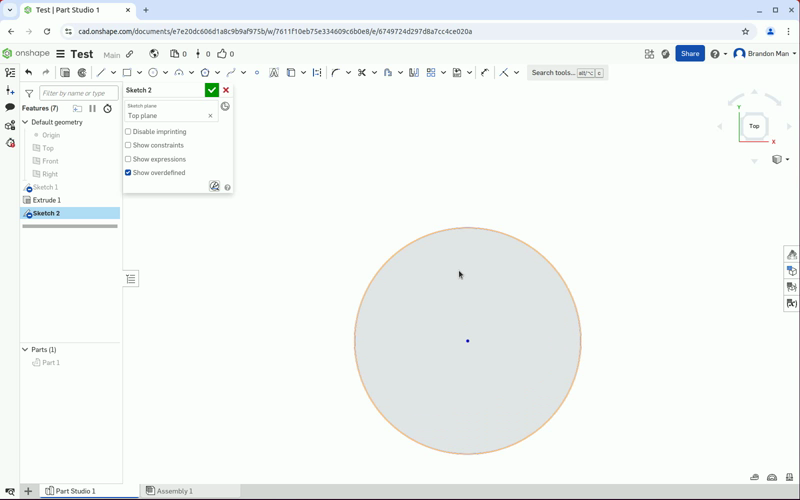
scroll(6)
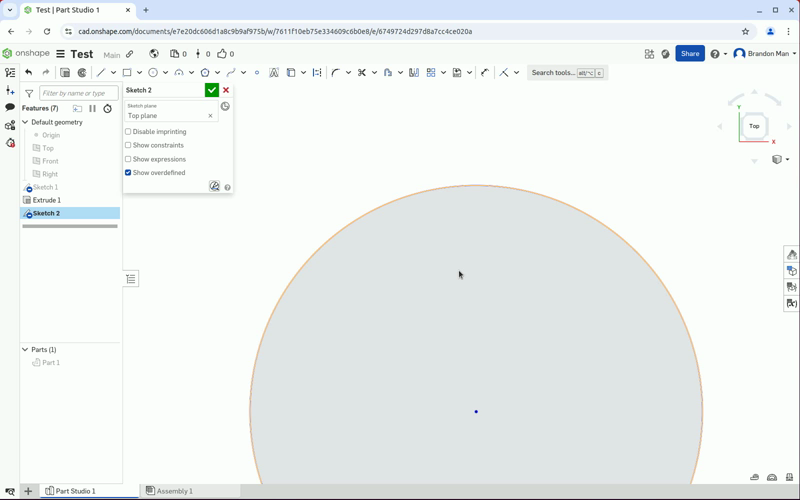
click(459, 270)
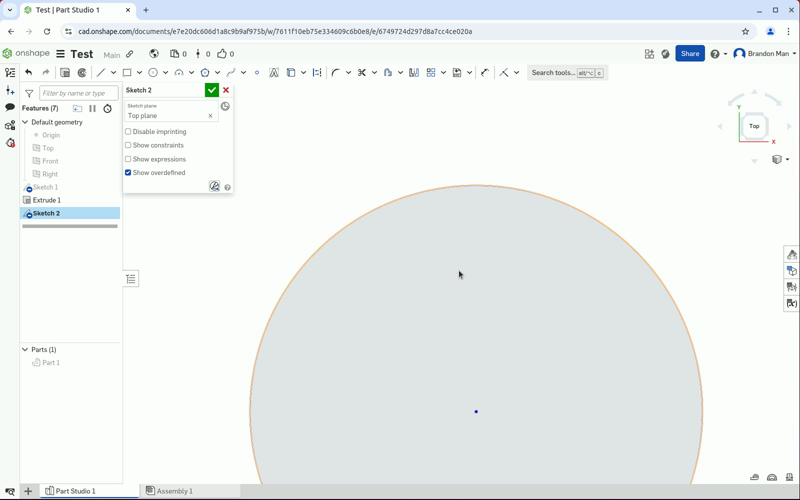
scroll(-6)
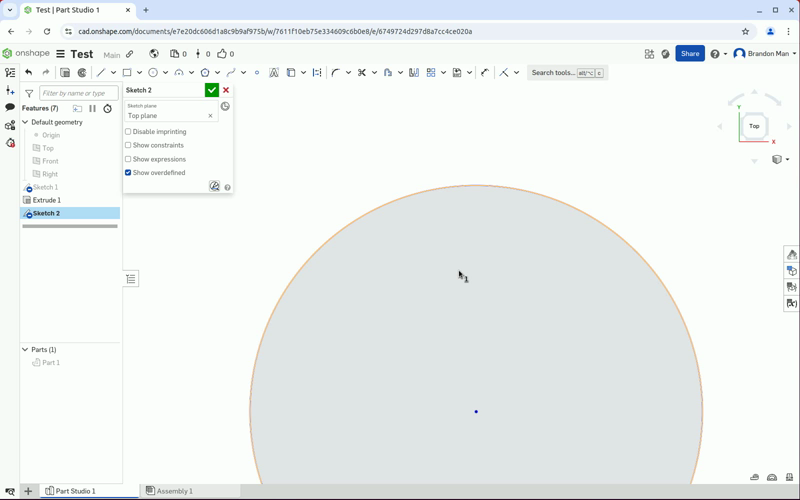
scroll(-6)
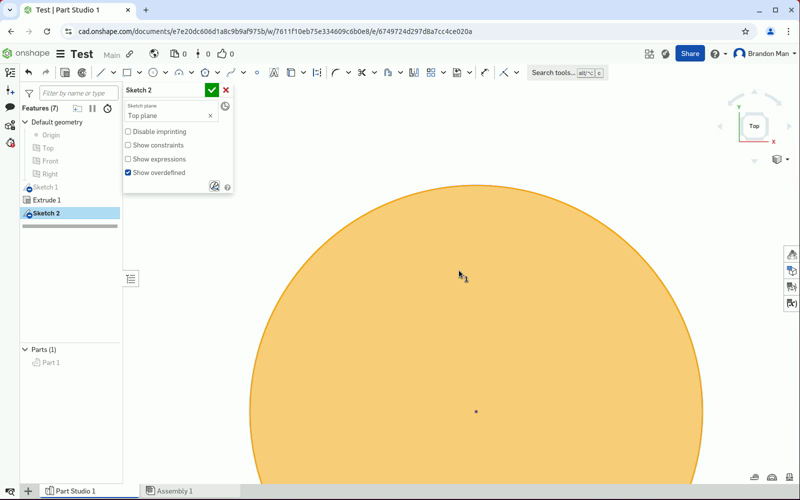
scroll(-6)
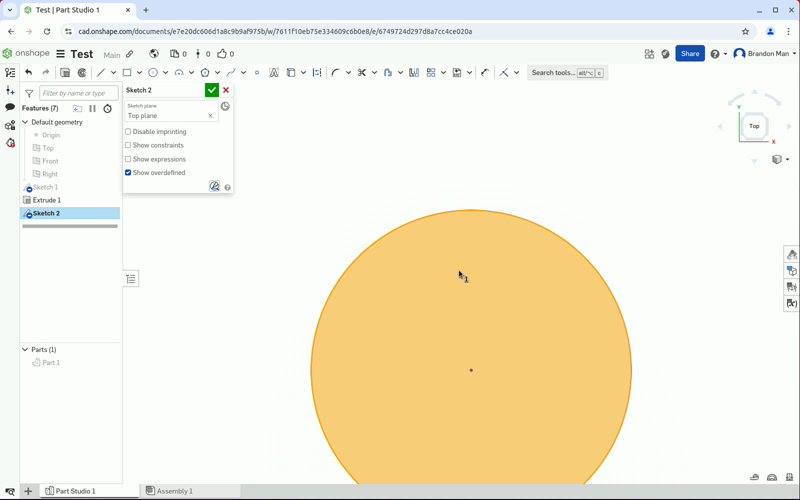
scroll(-6)
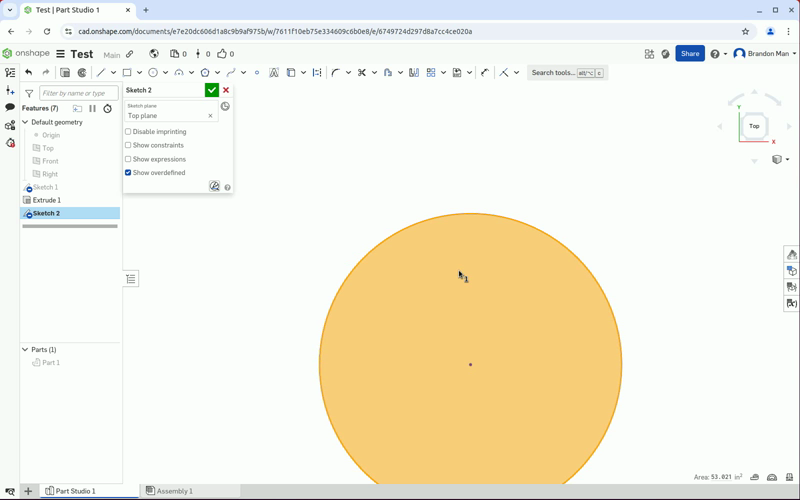
scroll(-6)
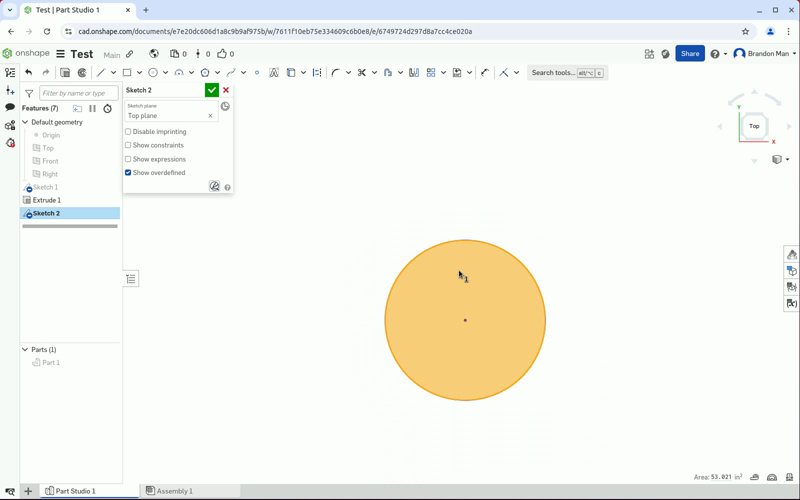
scroll(-6)
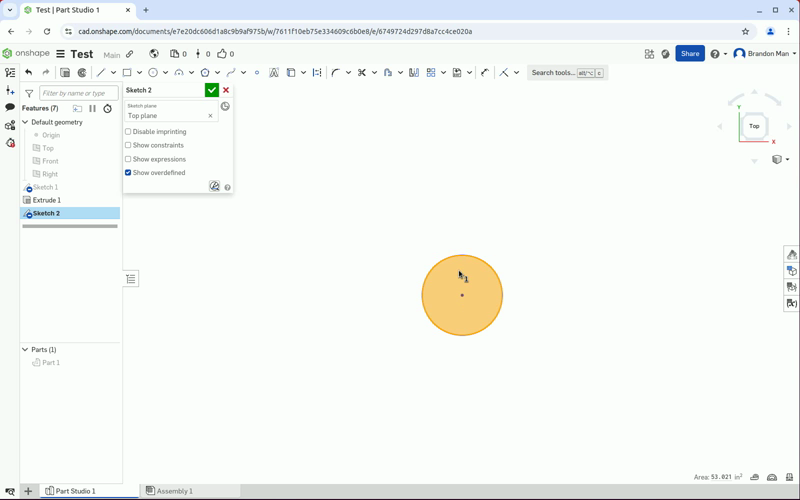
scroll(-6)
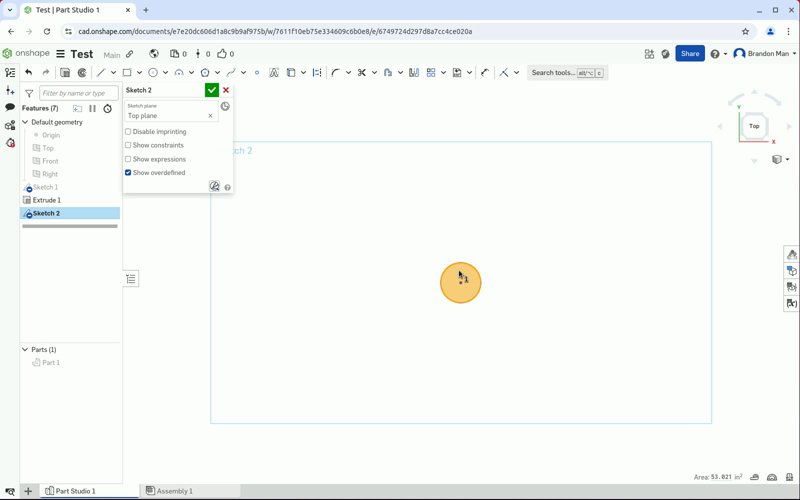
mouse_move(73, 352)
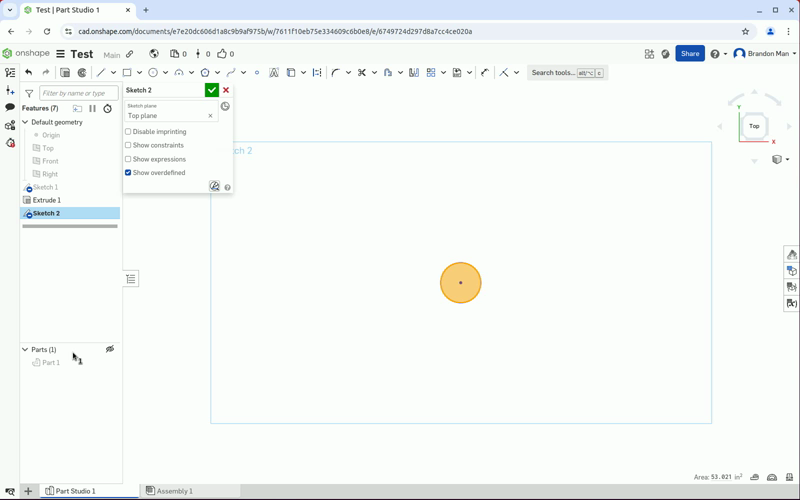
key(shift+y)
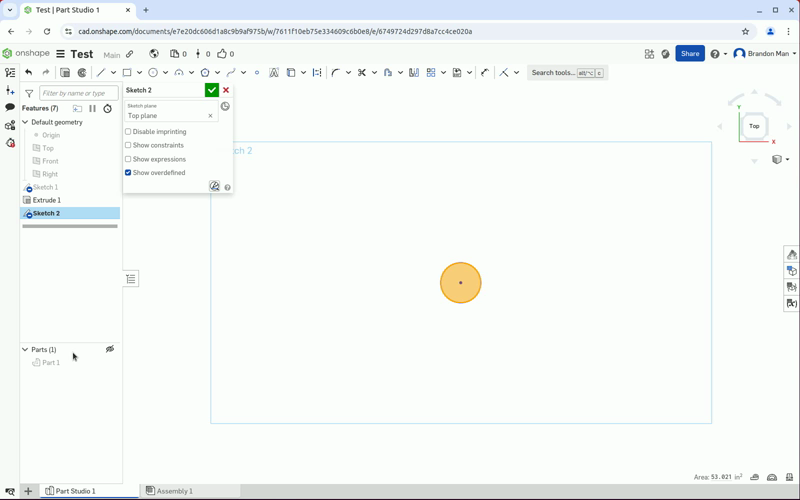
key(shift+e)
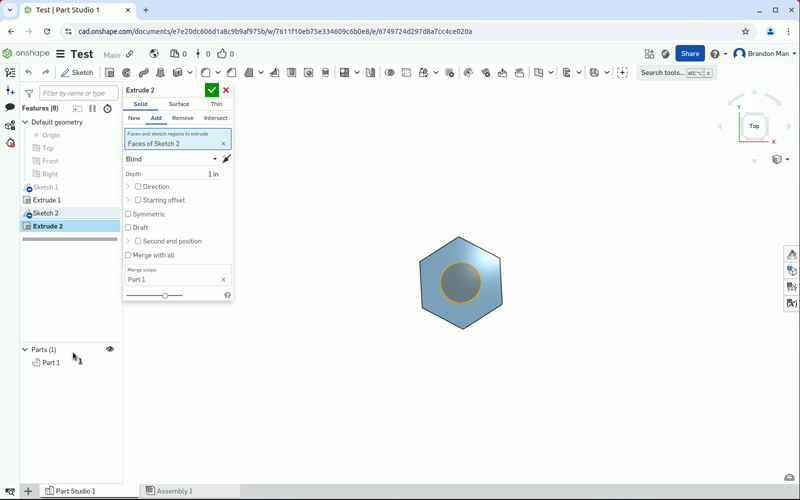
mouse_move(143, 106)
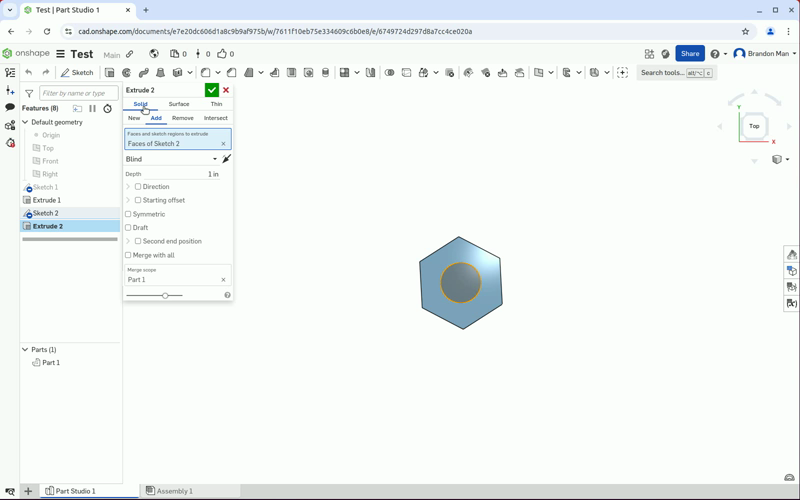
click(143, 106)
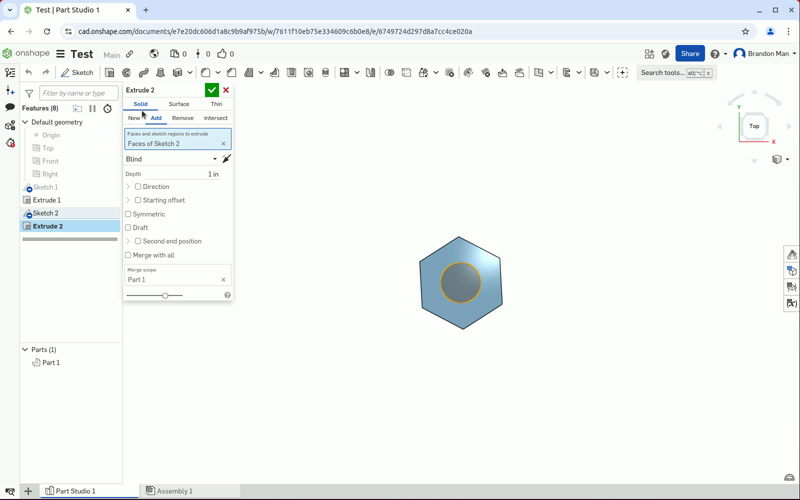
mouse_move(137, 120)
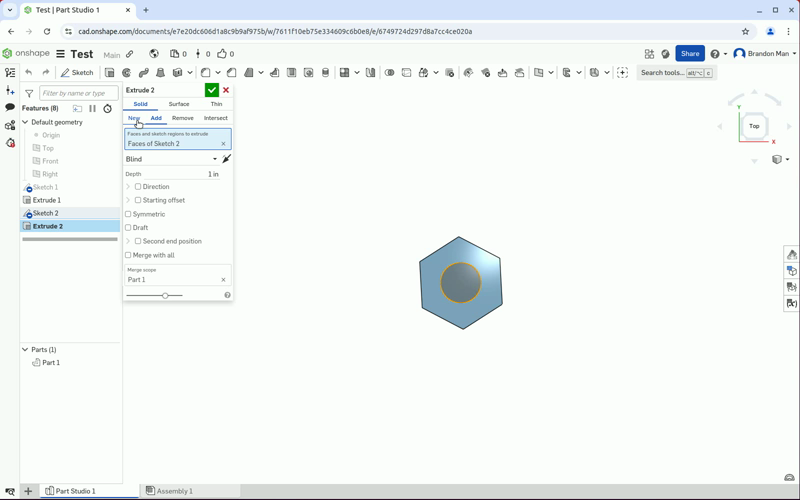
click(137, 120)
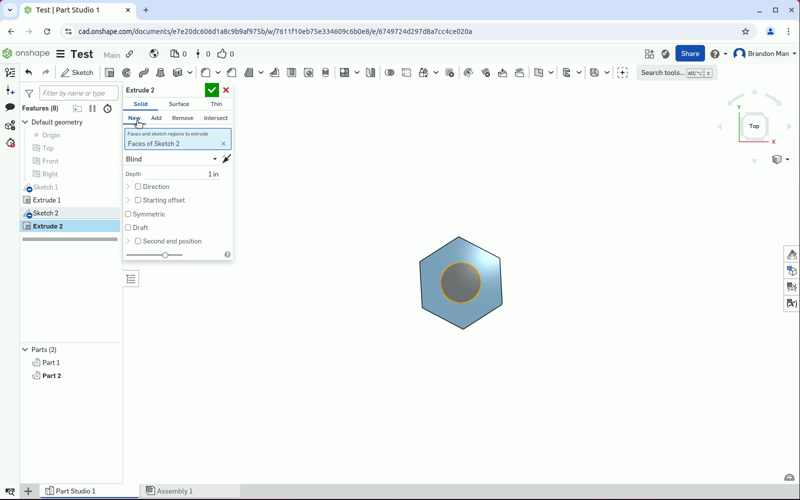
key(tab, 4)
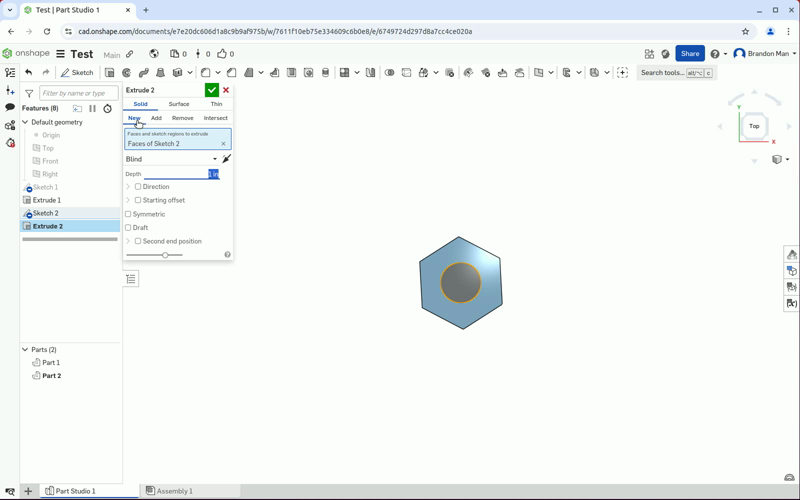
text(6.74)
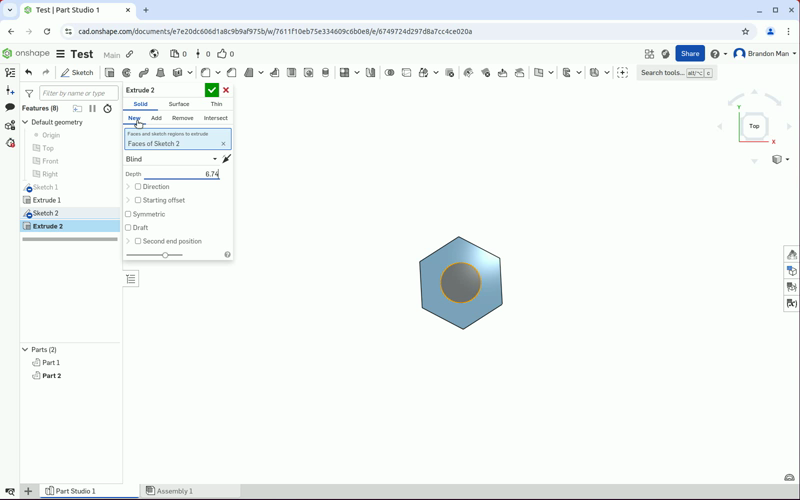
key(enter)
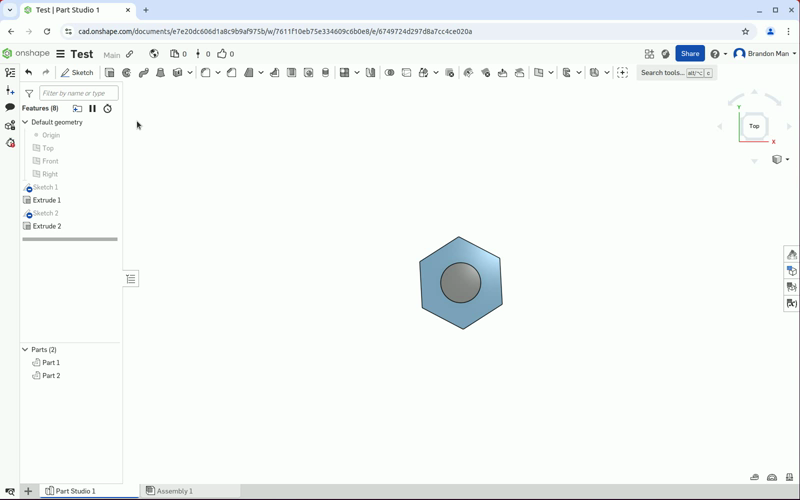
key(shift+h)
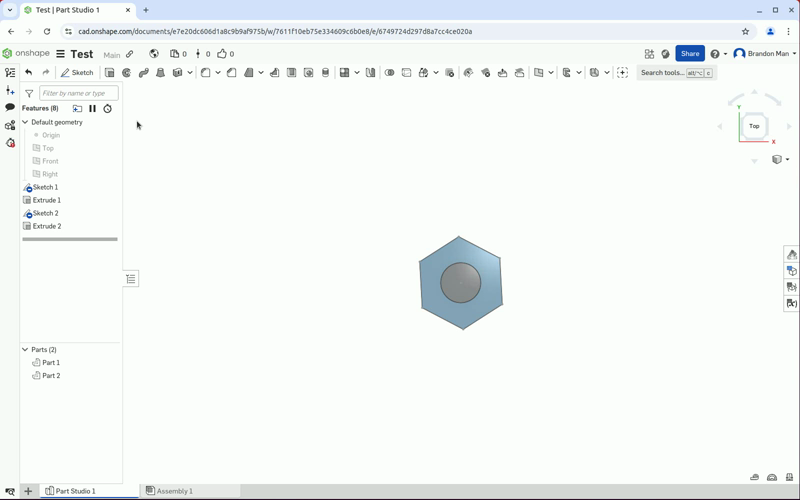
key(shift+h)
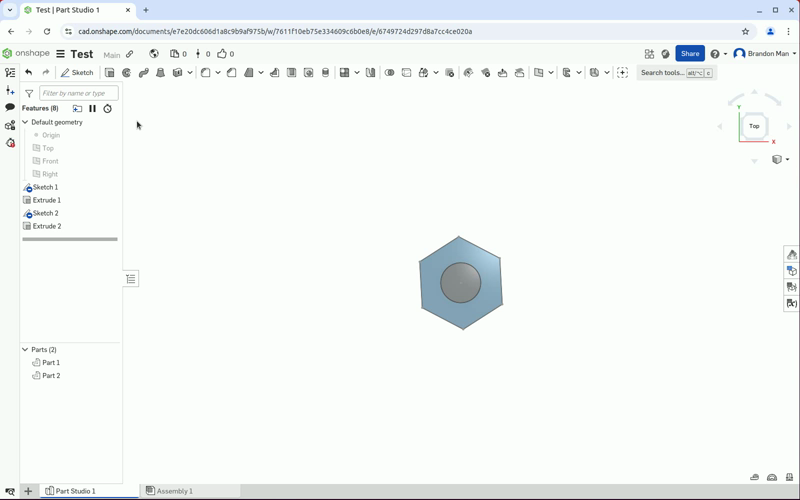
key(shift+7)
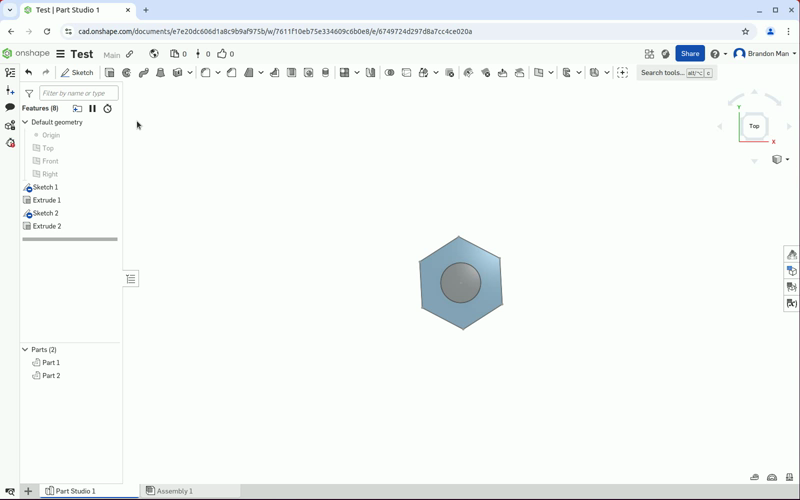
key(up, 3)
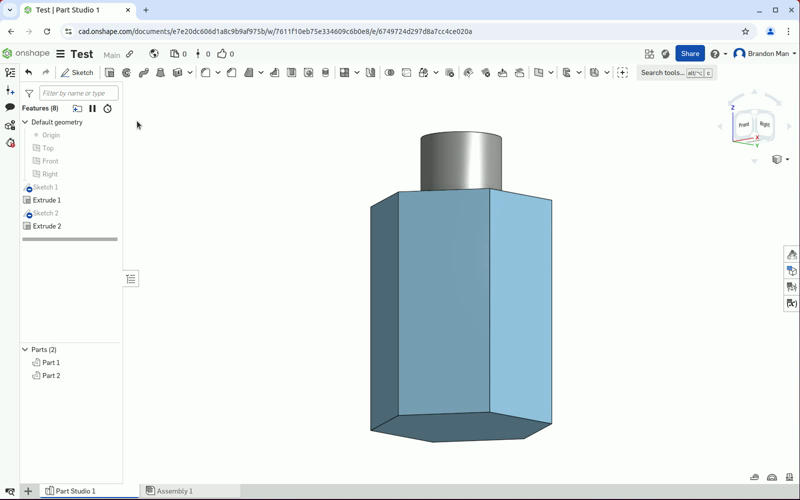
key(left, 3)
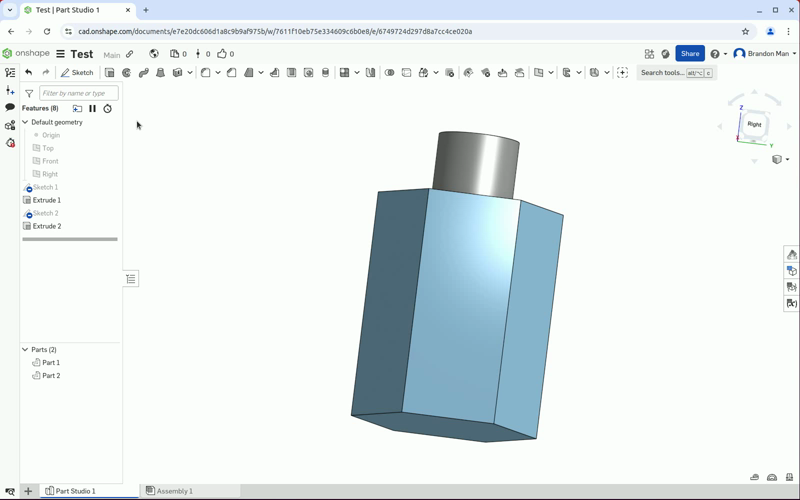
key(right, 3)
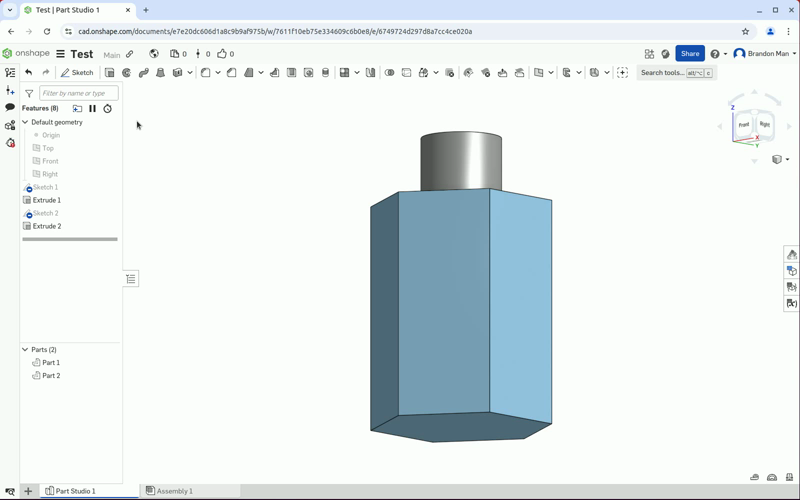
key(down, 3)
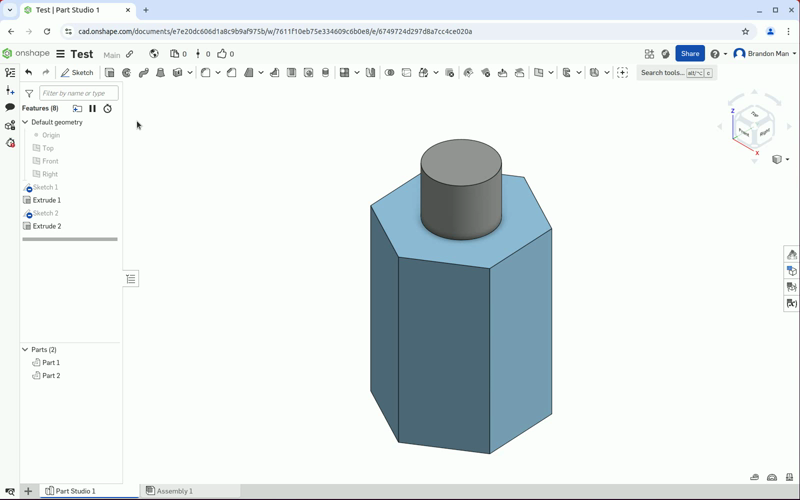
mouse_move(73, 189)
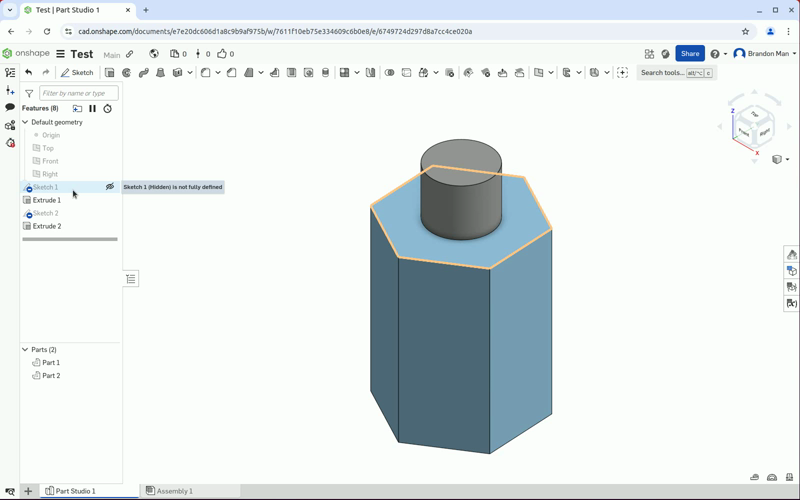
click(73, 189)